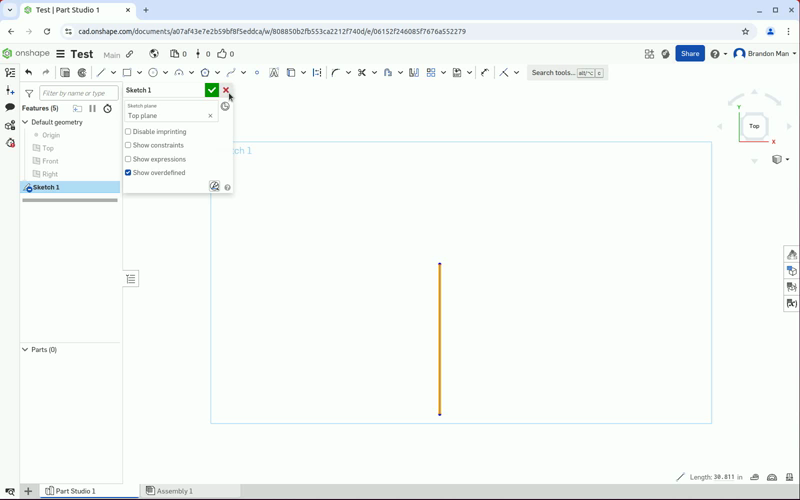
key(shift+h)
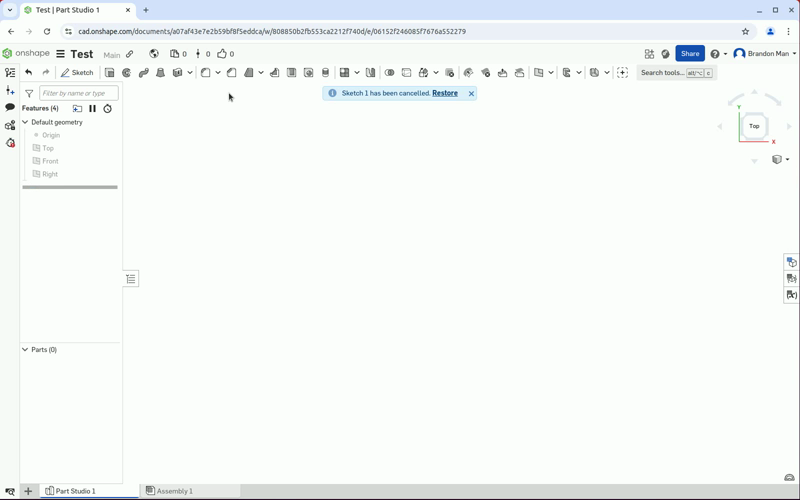
mouse_move(73, 352)
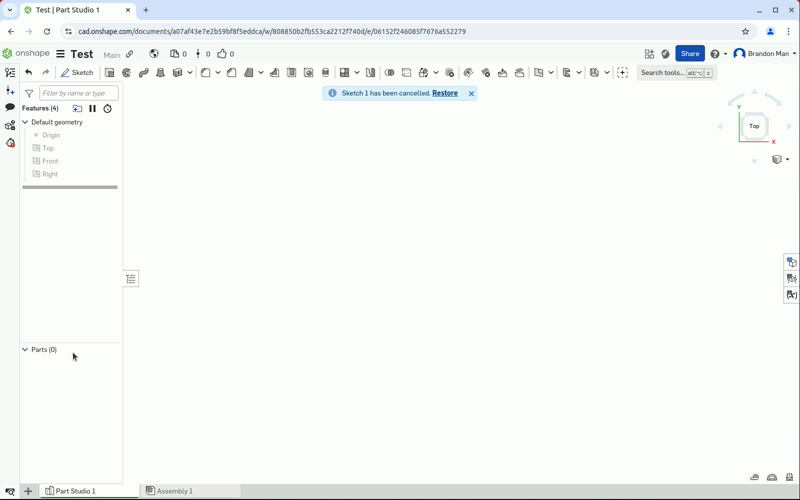
key(y)
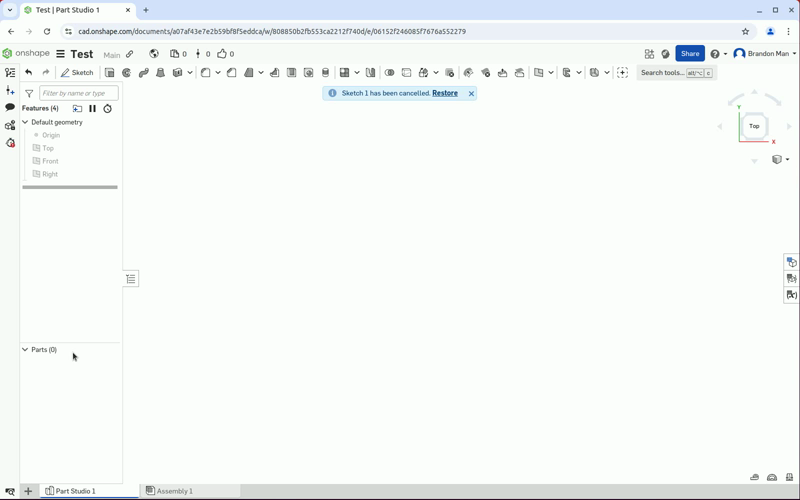
key(shift+p)
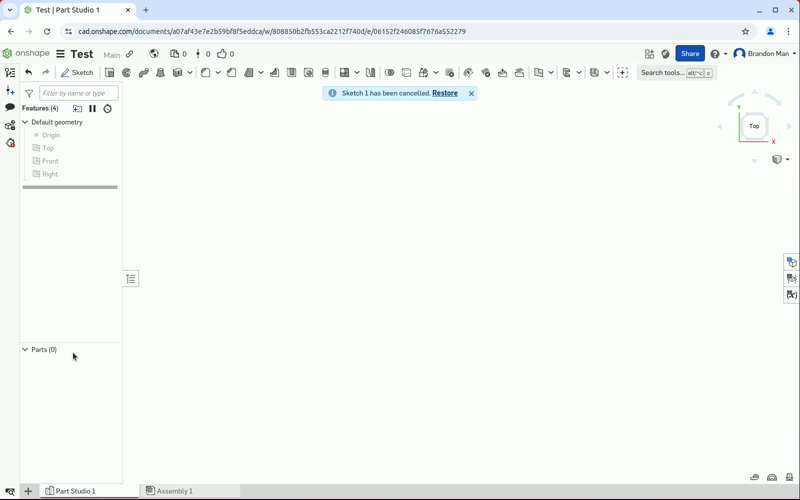
key(space)
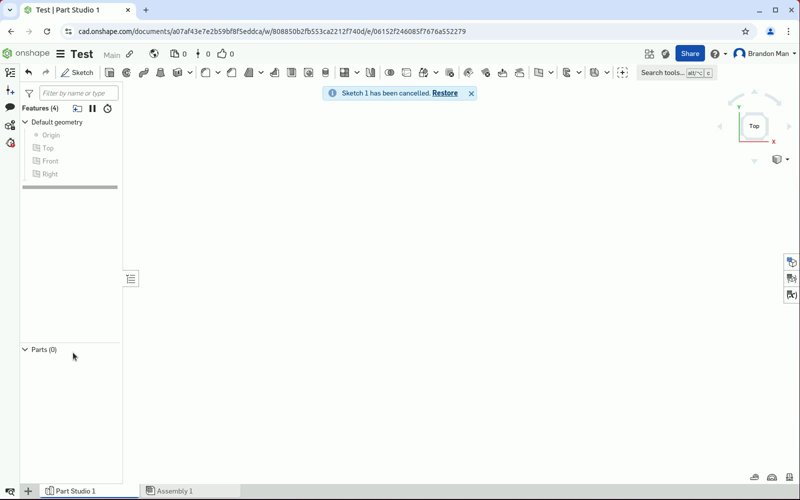
key_down(shift)
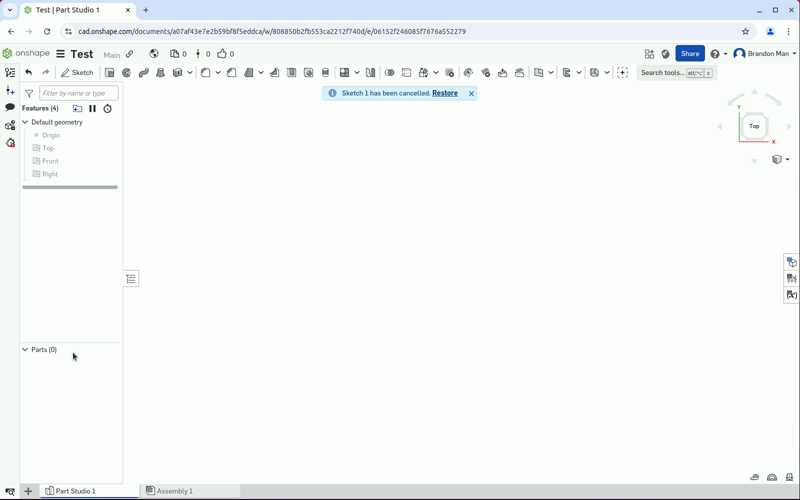
key(up)
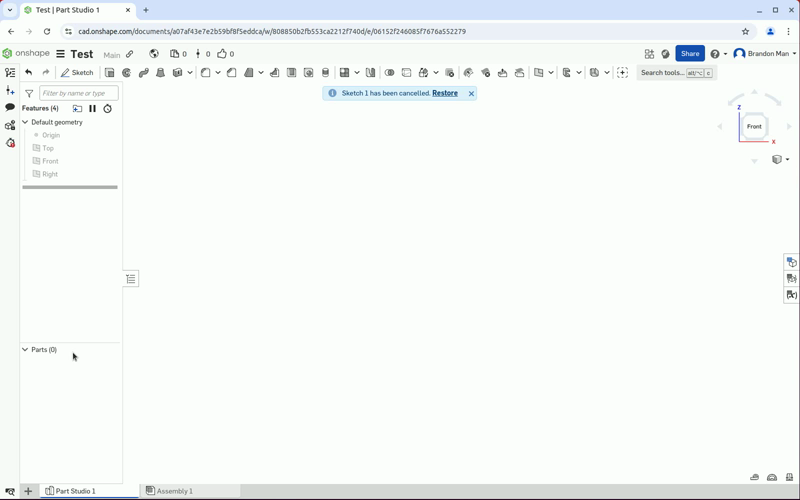
key_up(shift)
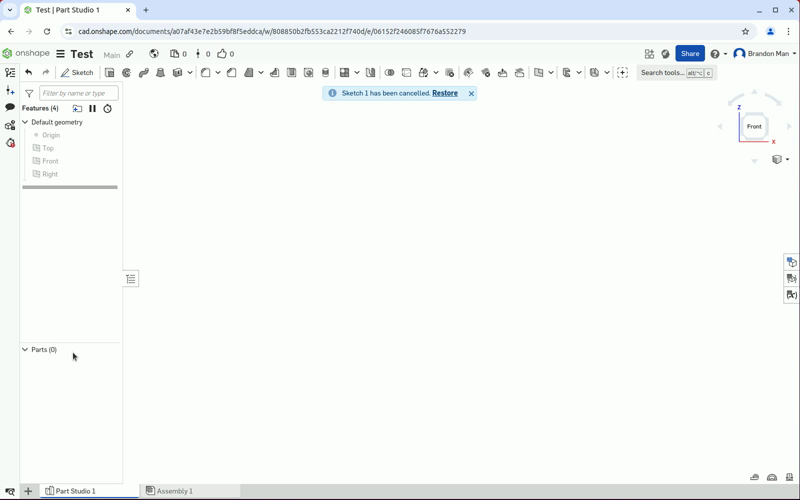
mouse_move(73, 352)
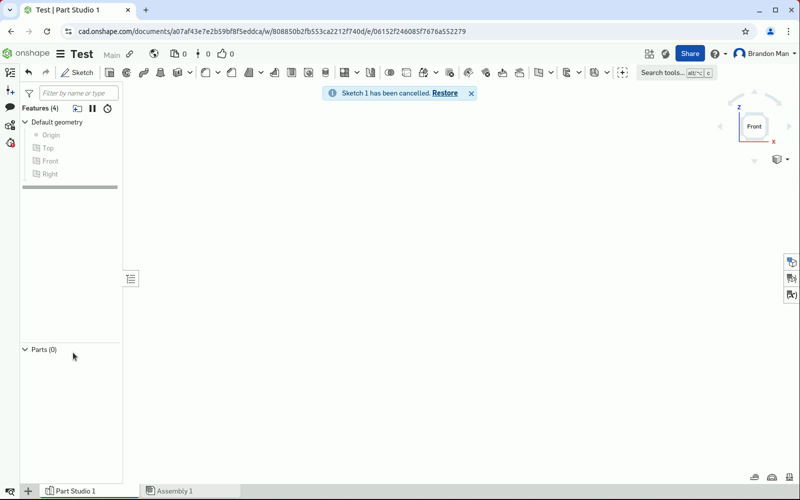
key(shift+y)
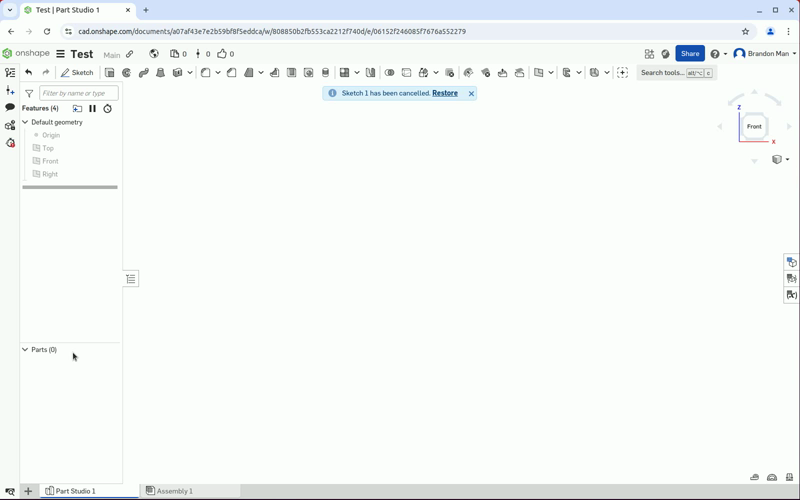
key(shift+s)
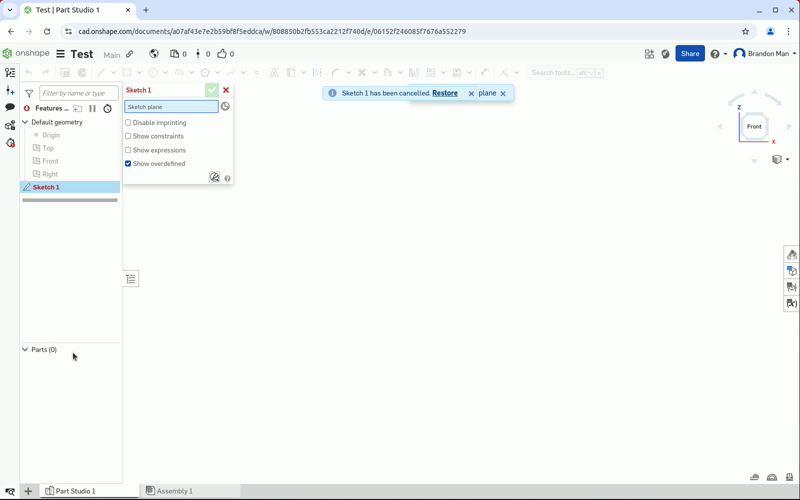
mouse_move(73, 163)
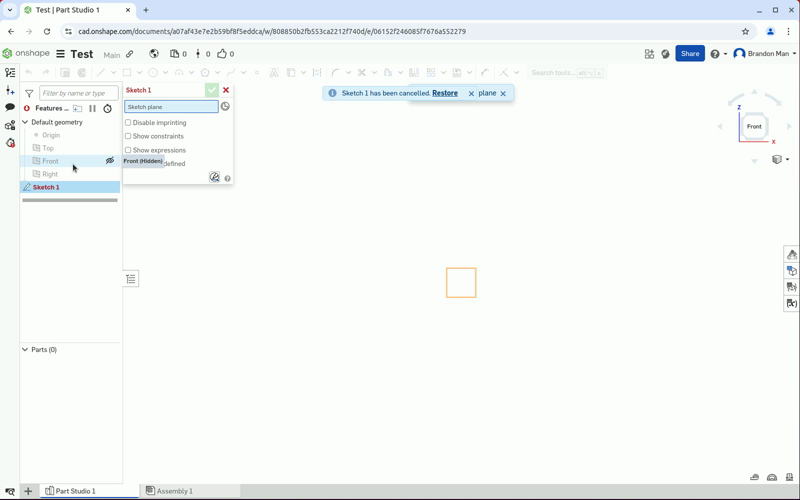
click(73, 163)
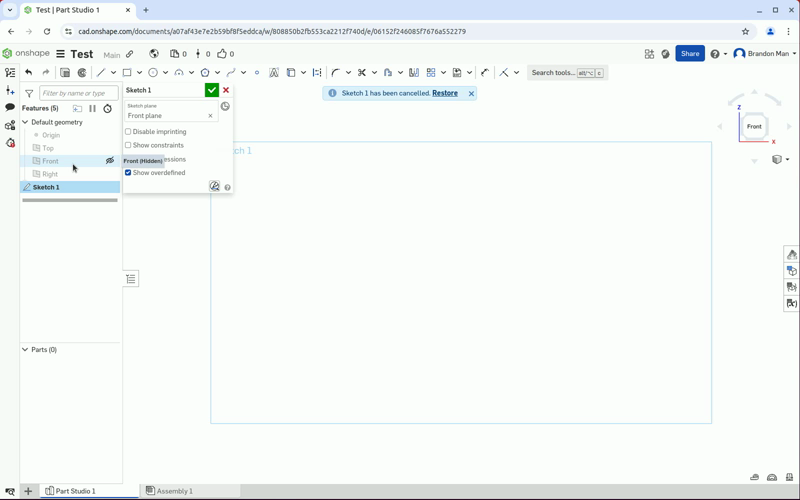
mouse_move(73, 352)
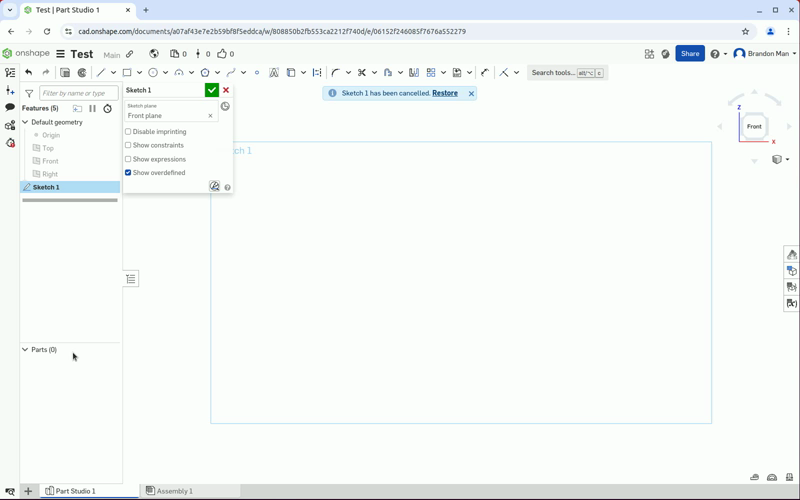
key(y)
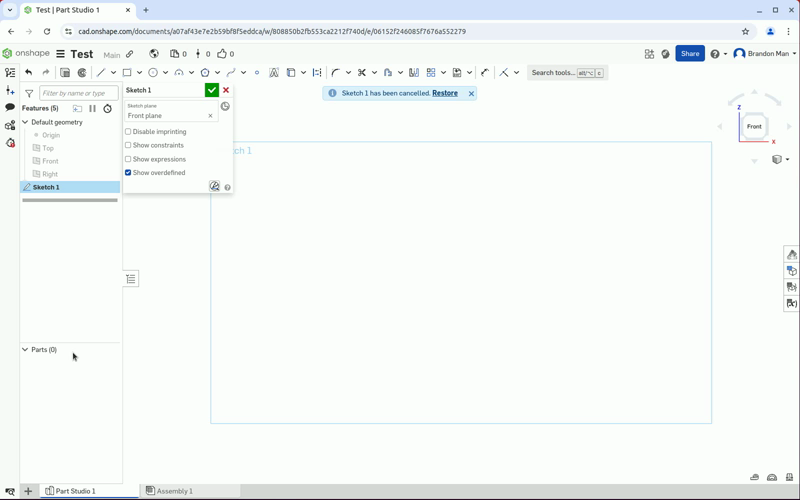
key(l)
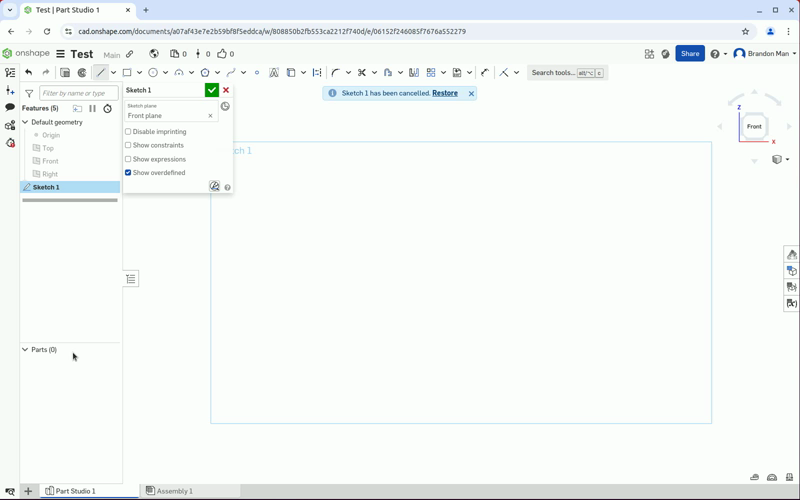
key_down(shift)
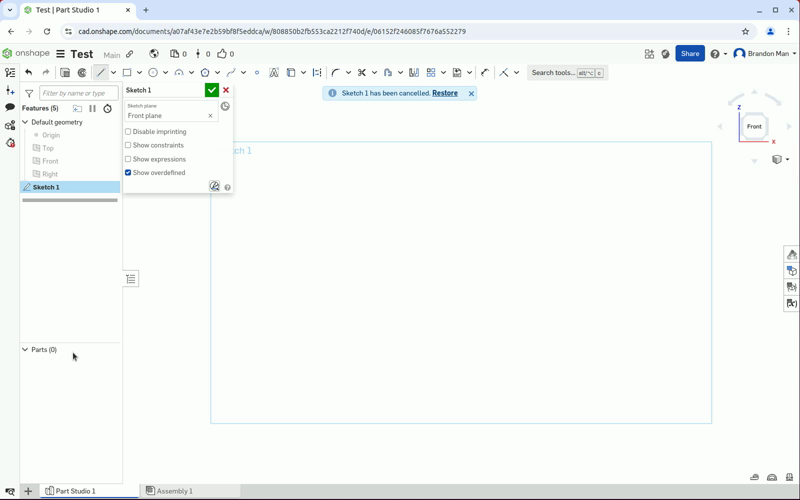
mouse_move(348, 282)
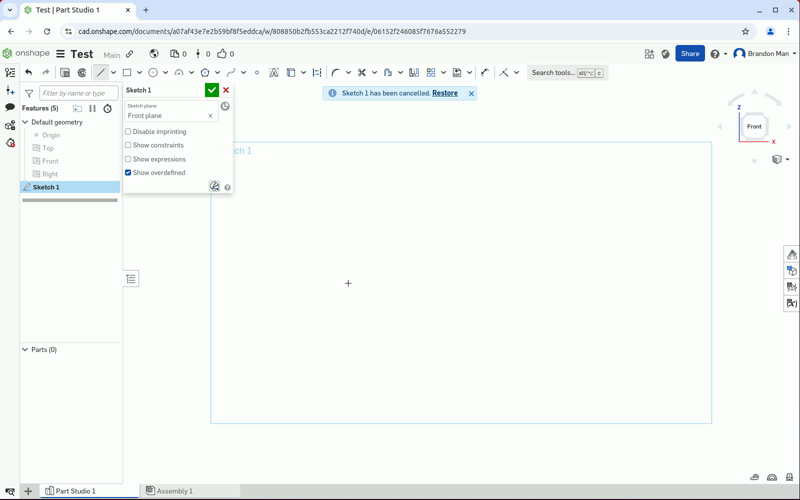
click(348, 282)
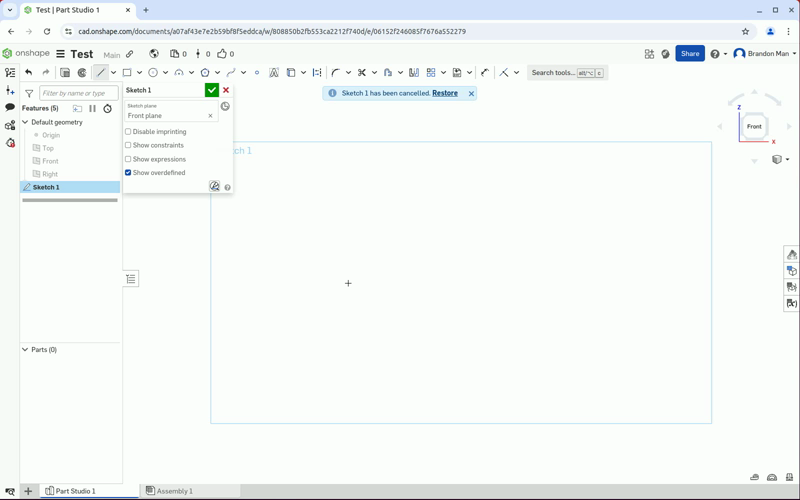
key_up(shift)
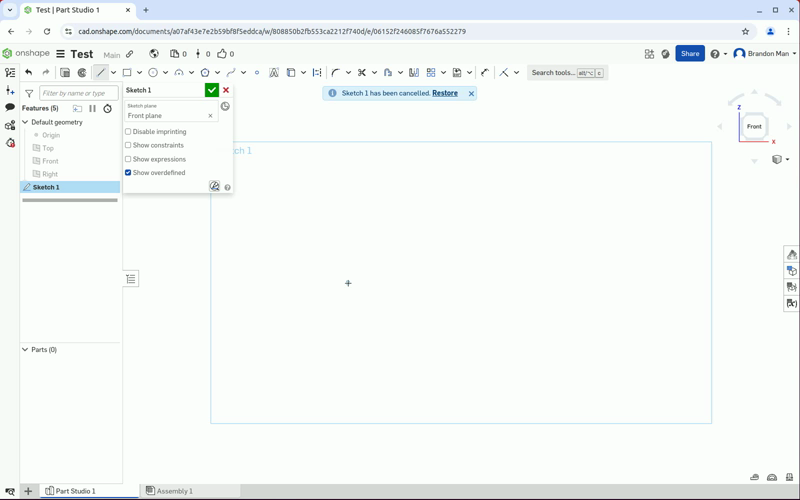
key_down(shift)
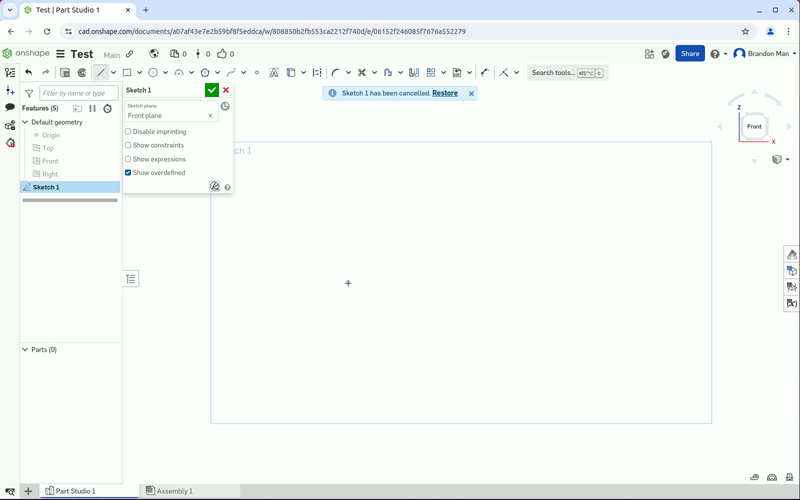
mouse_move(460, 282)
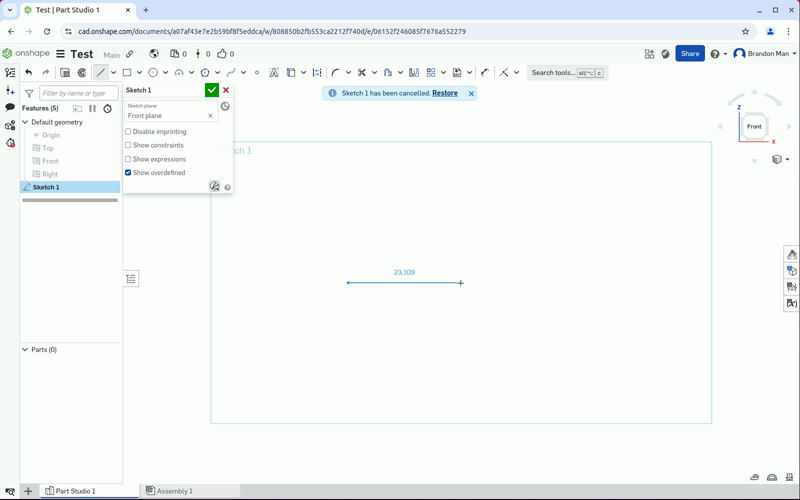
click(460, 282)
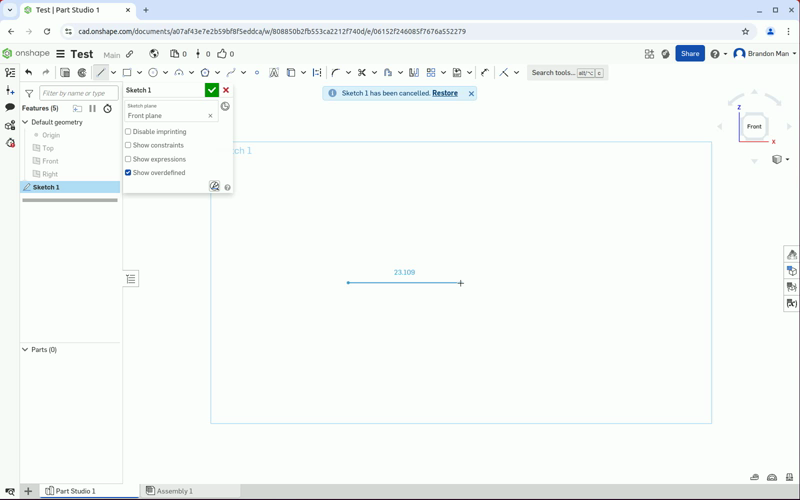
key_up(shift)
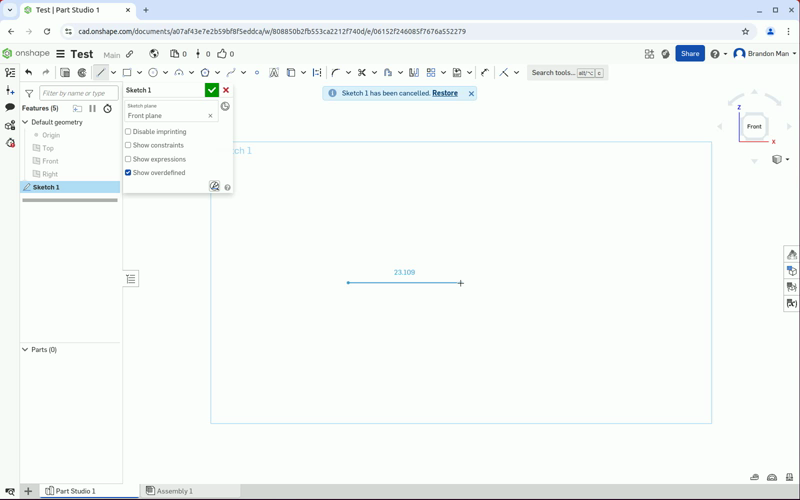
key_down(shift)
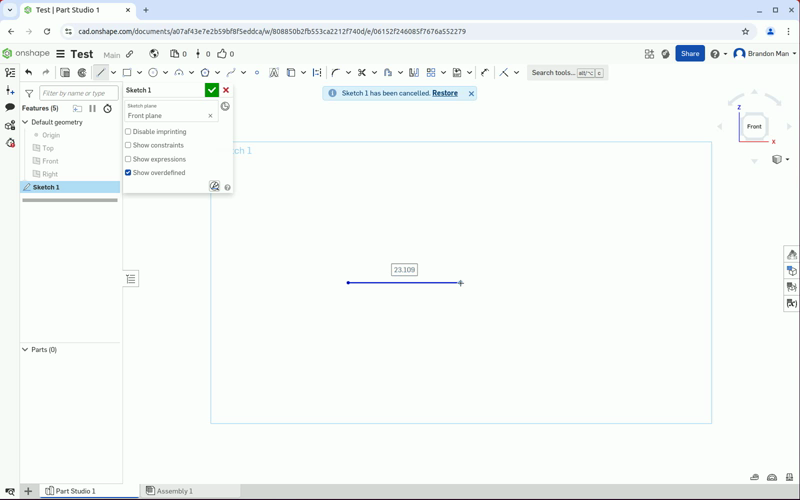
mouse_move(460, 170)
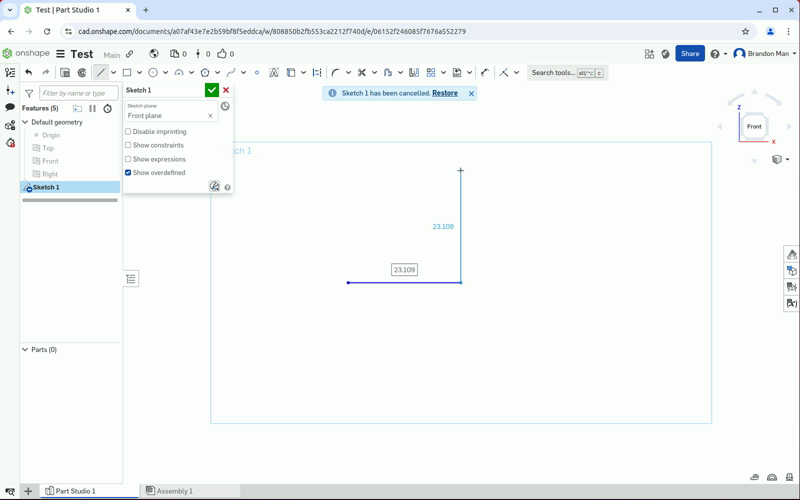
click(460, 170)
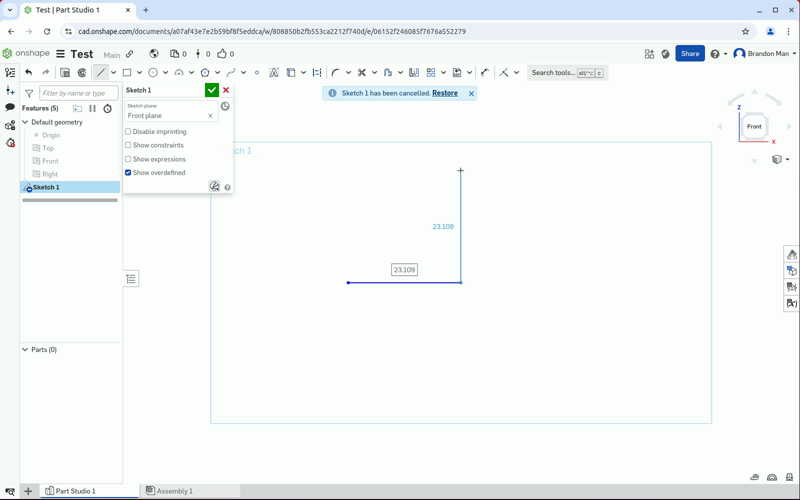
key_up(shift)
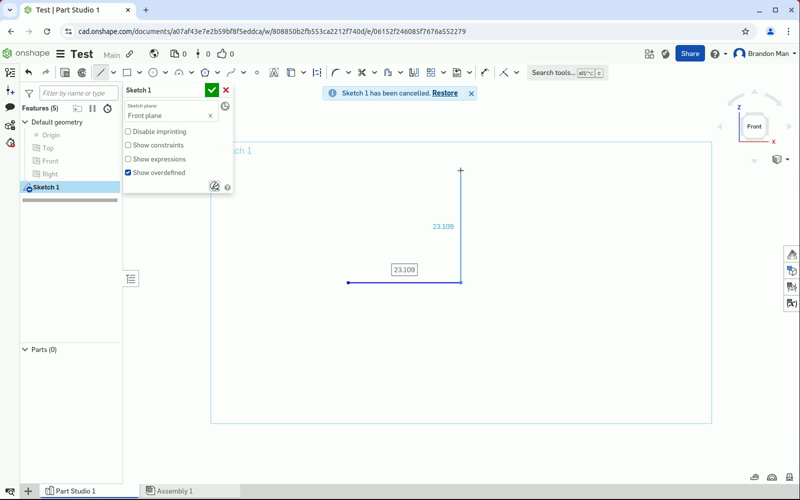
key_down(shift)
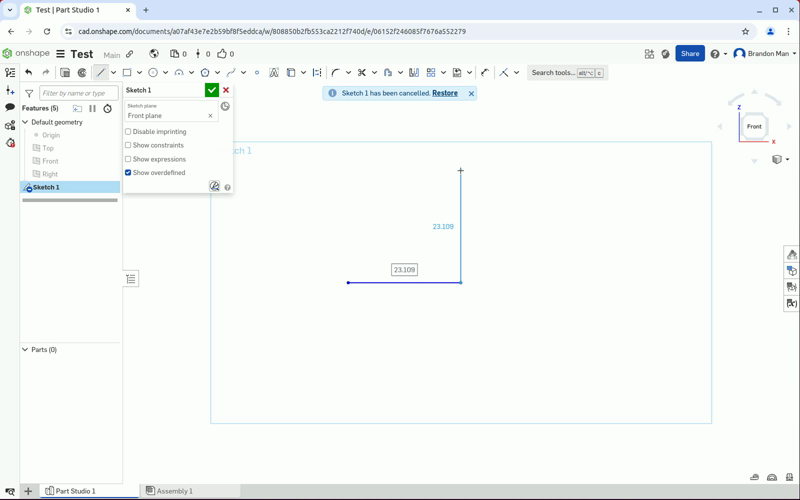
mouse_move(348, 170)
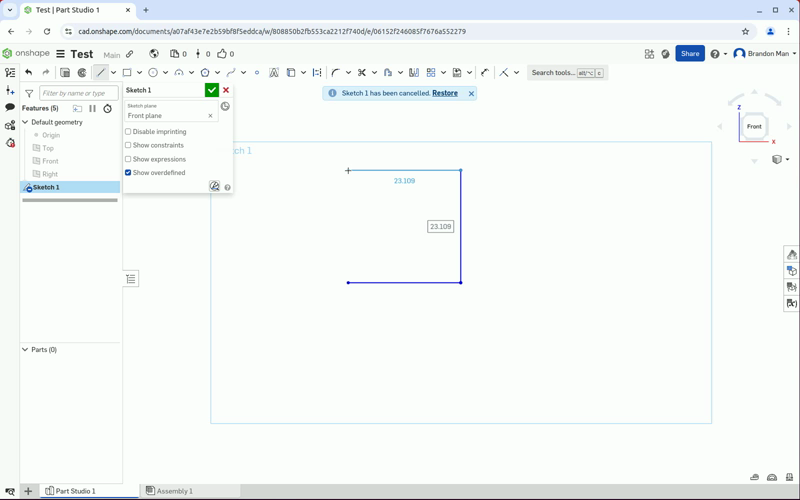
click(348, 170)
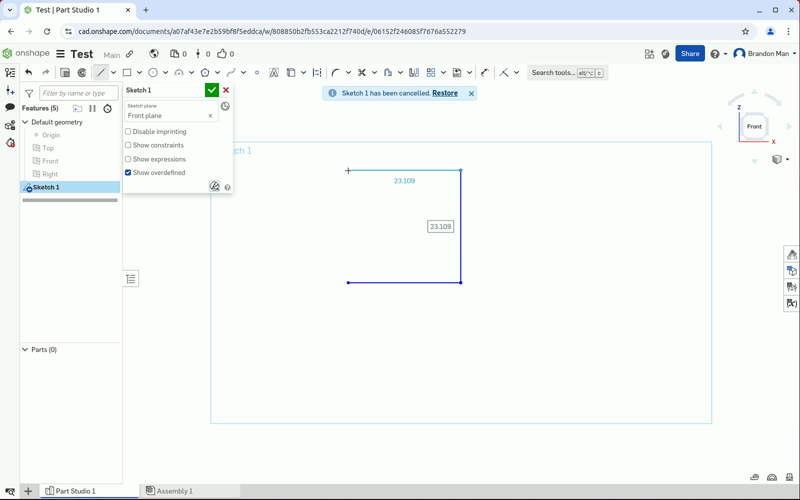
key_up(shift)
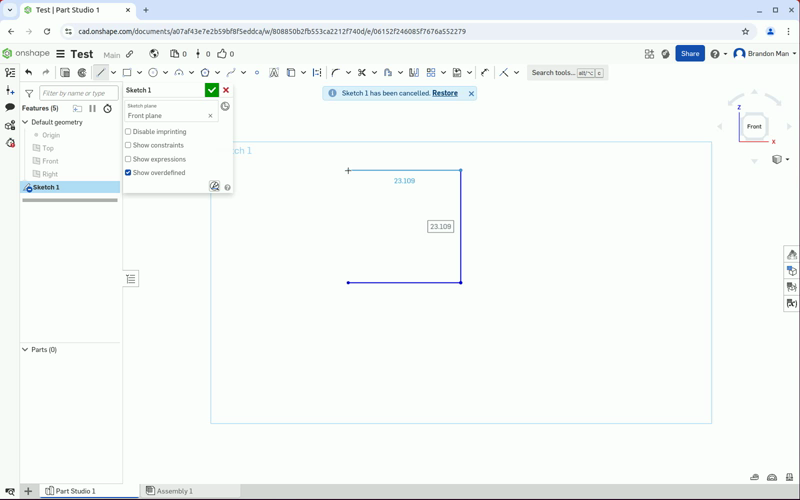
key_down(shift)
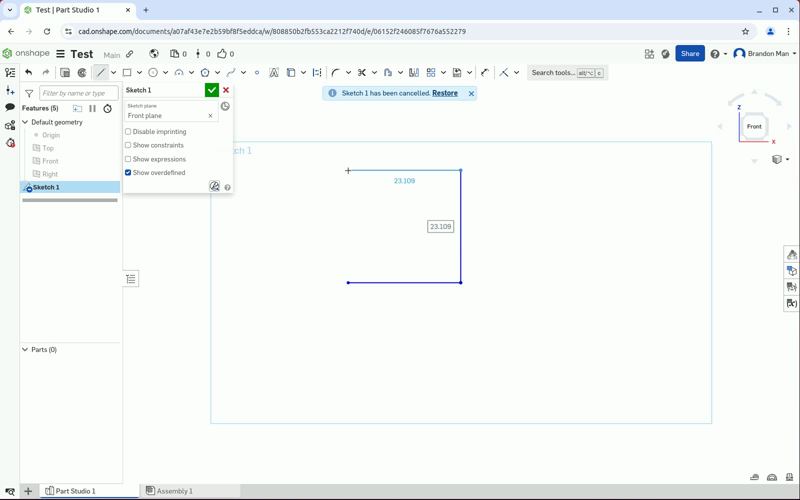
mouse_move(348, 282)
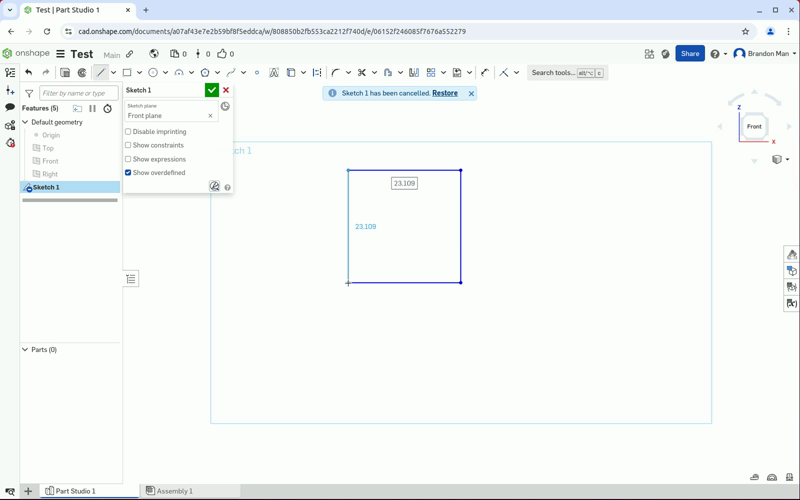
key_up(shift)
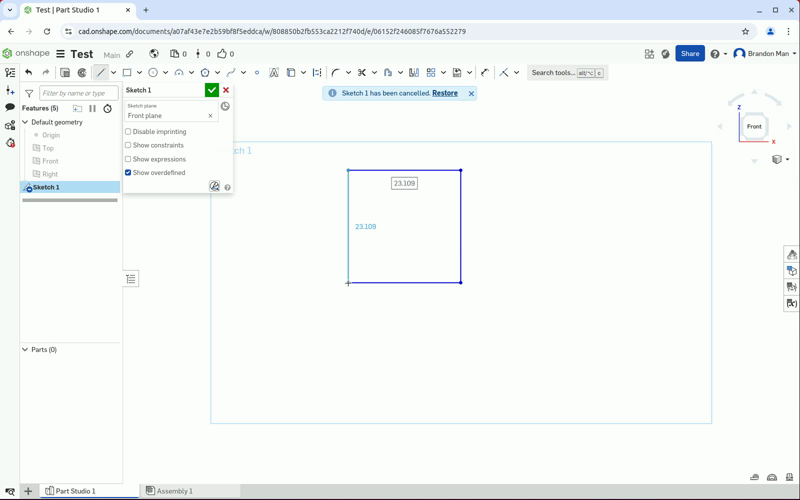
click(348, 282)
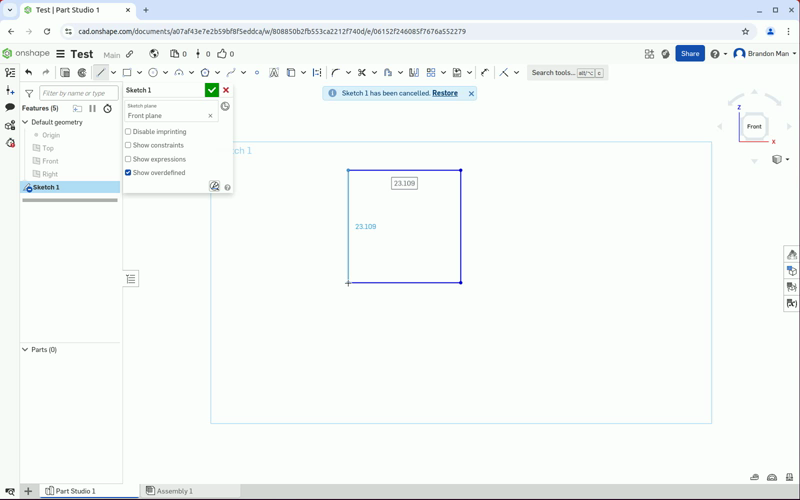
key(esc)
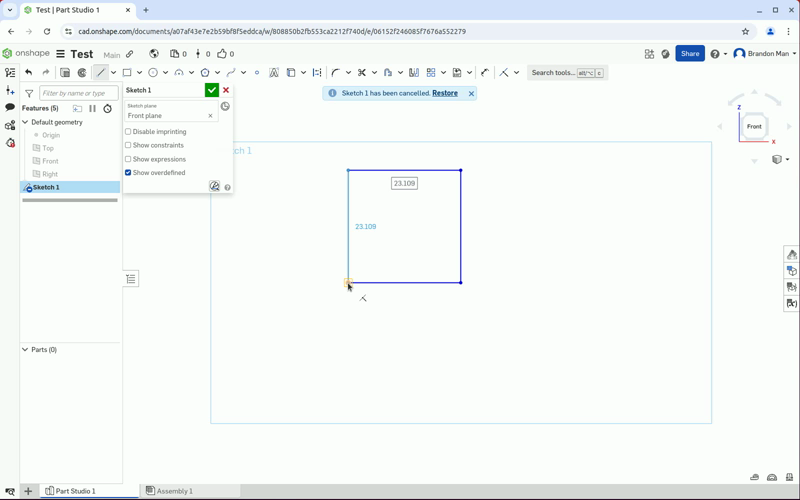
mouse_move(448, 228)
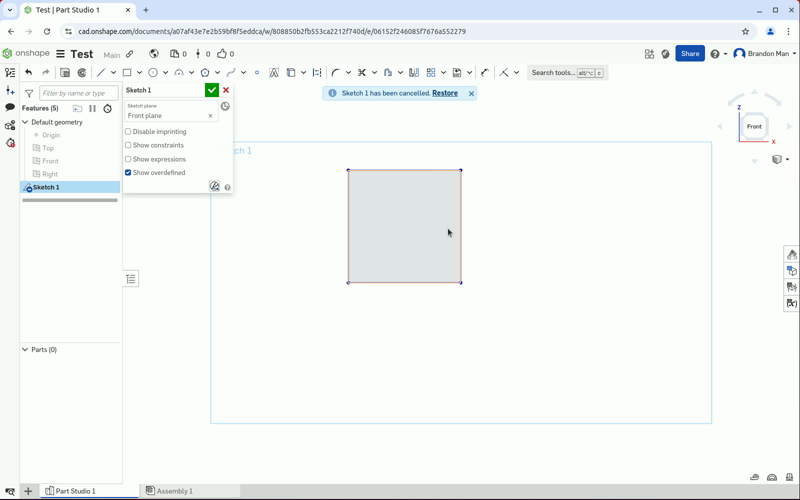
click(448, 228)
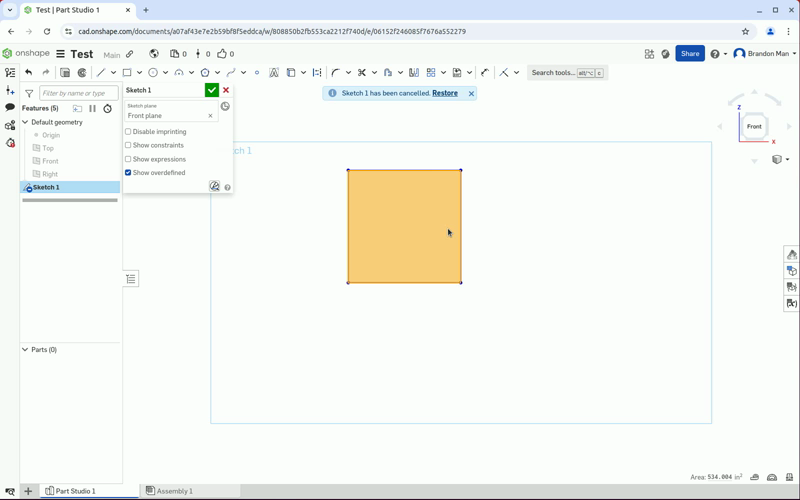
mouse_move(73, 352)
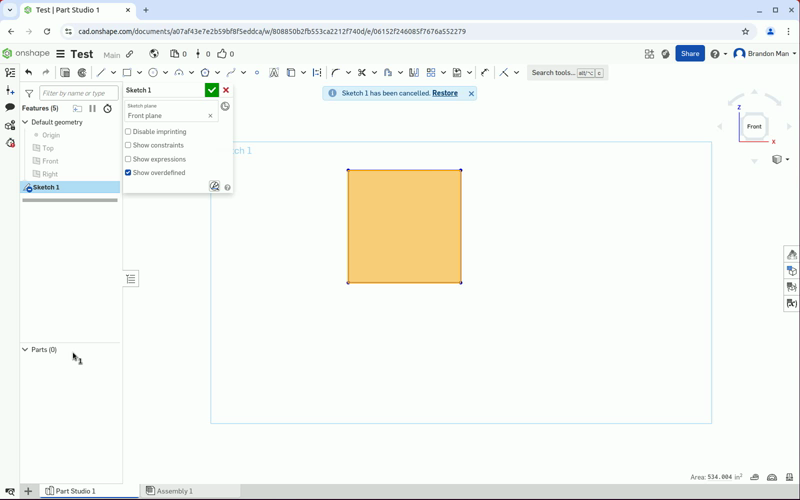
key(shift+y)
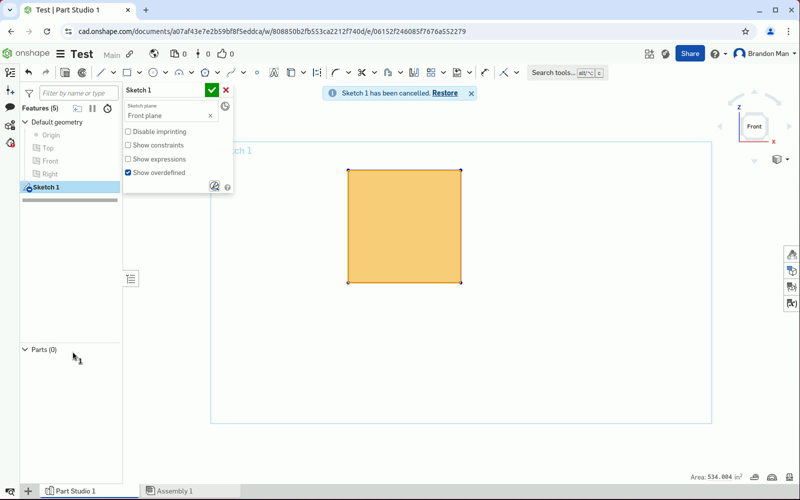
key(shift+e)
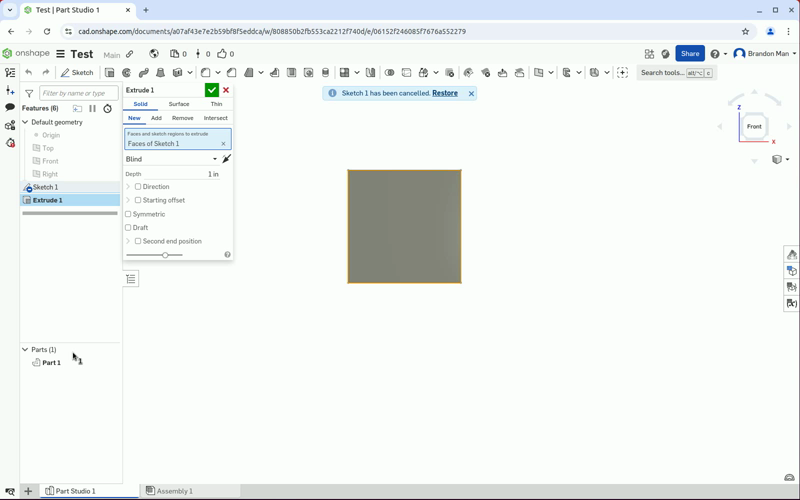
mouse_move(143, 106)
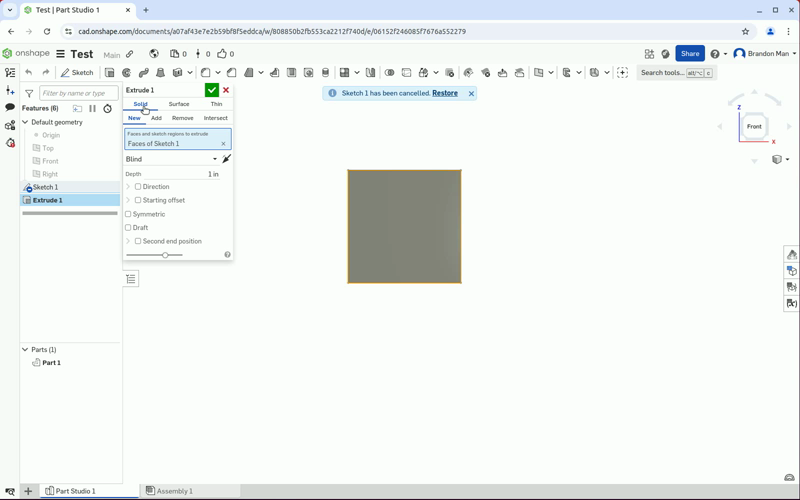
click(143, 106)
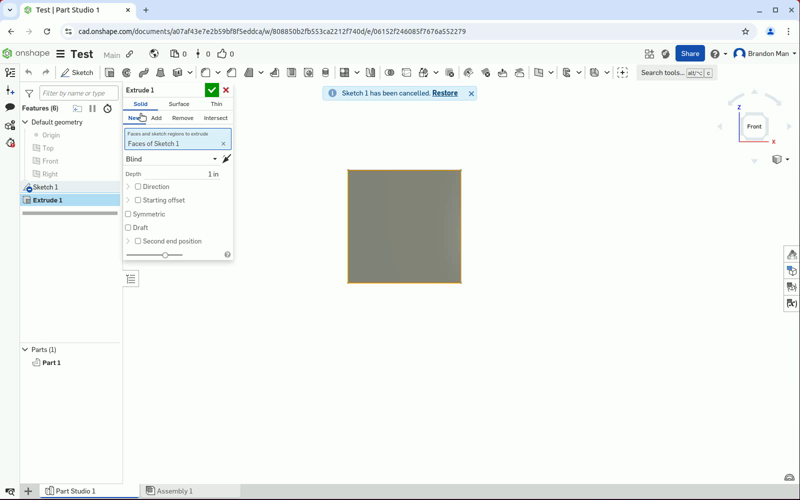
mouse_move(137, 120)
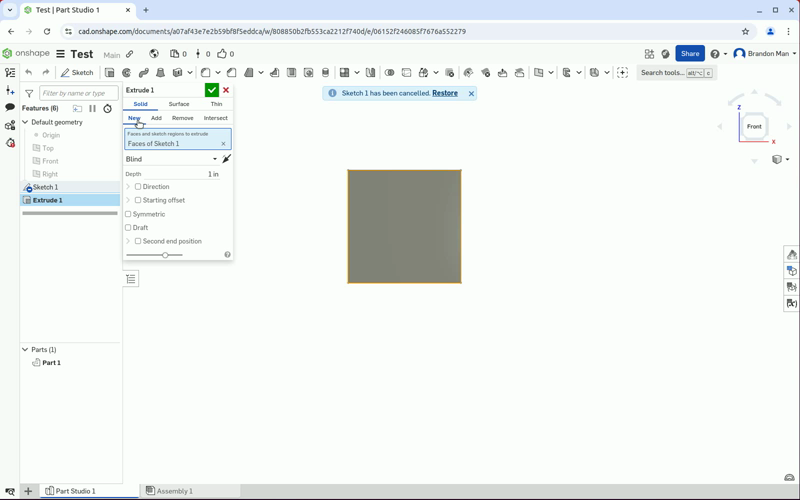
click(137, 120)
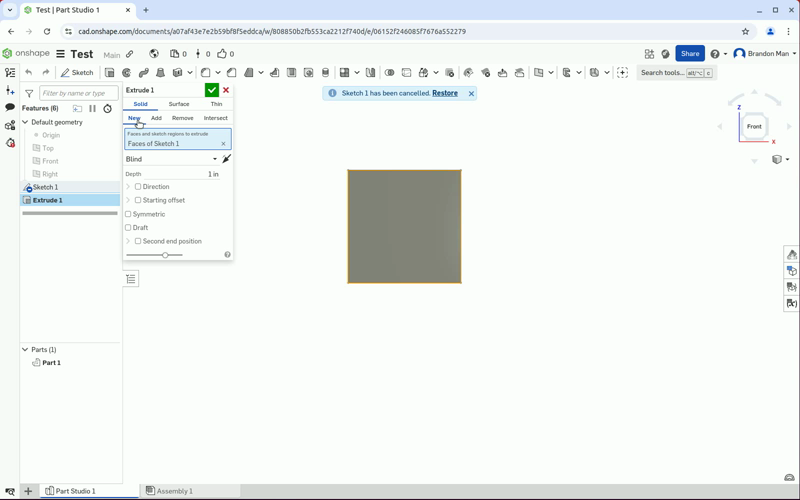
key(tab, 4)
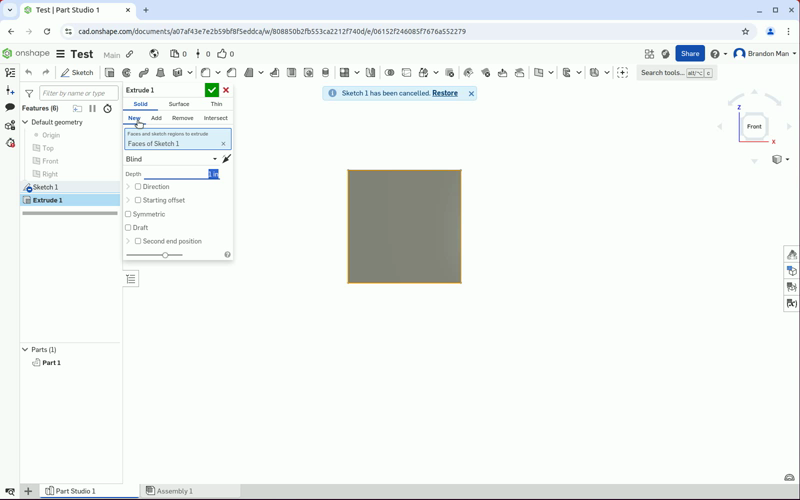
text(23.108)
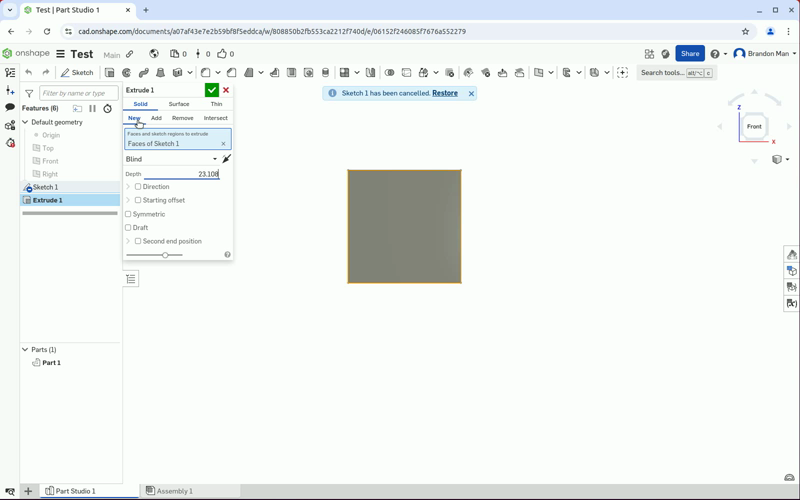
key(enter)
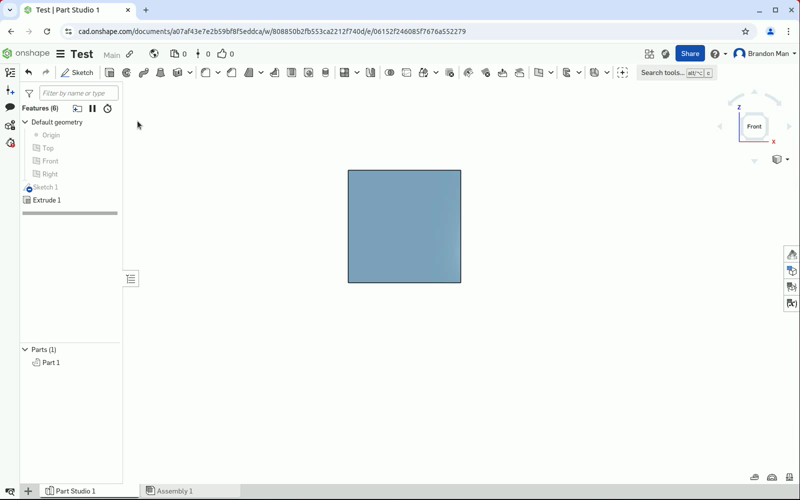
key(shift+h)
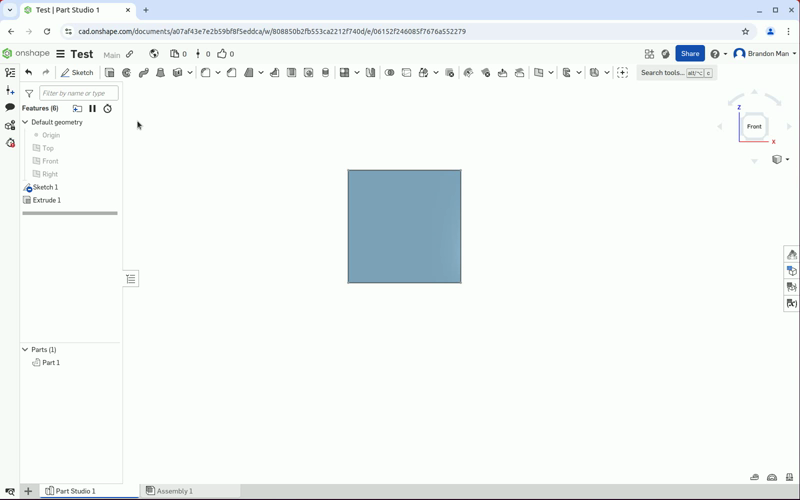
key(shift+h)
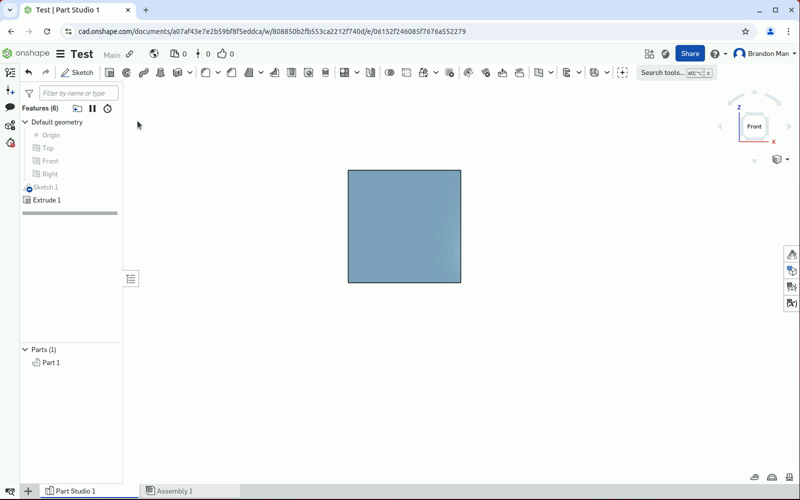
mouse_move(73, 189)
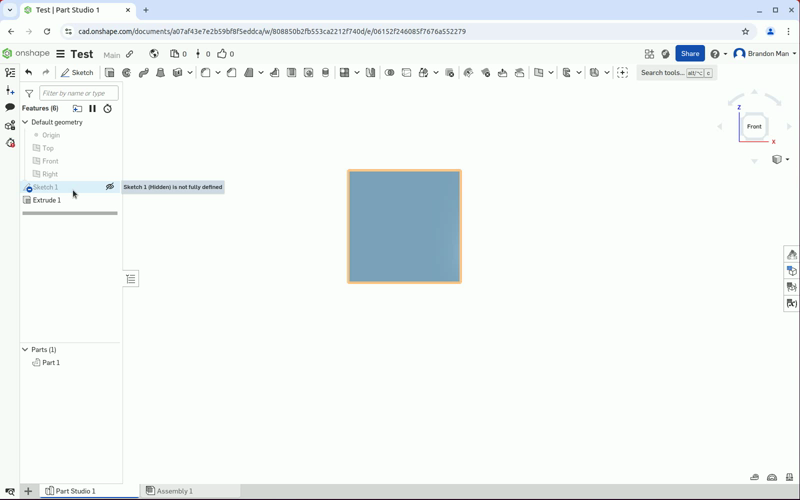
click(73, 189)
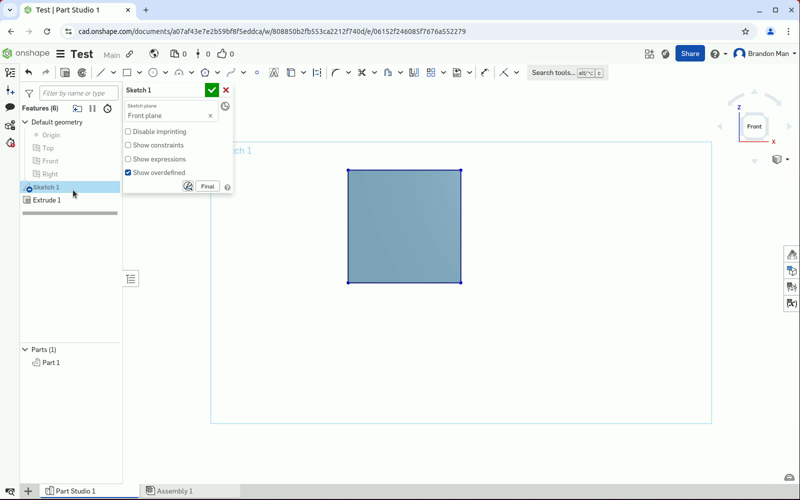
mouse_move(229, 92)
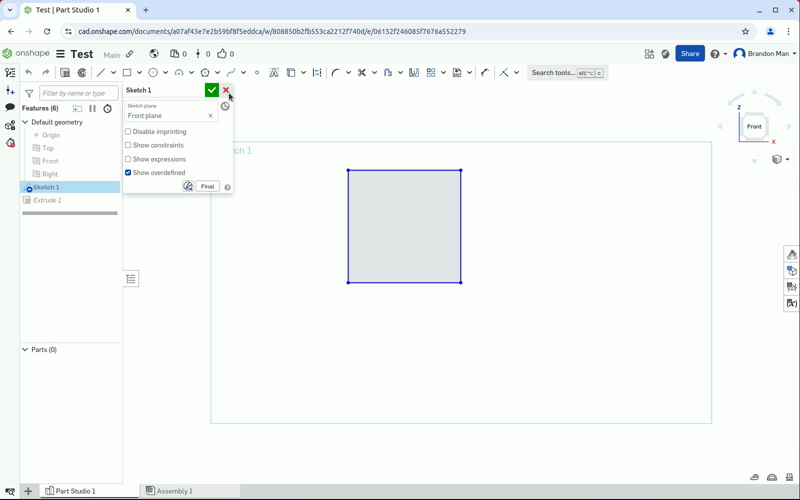
click(229, 92)
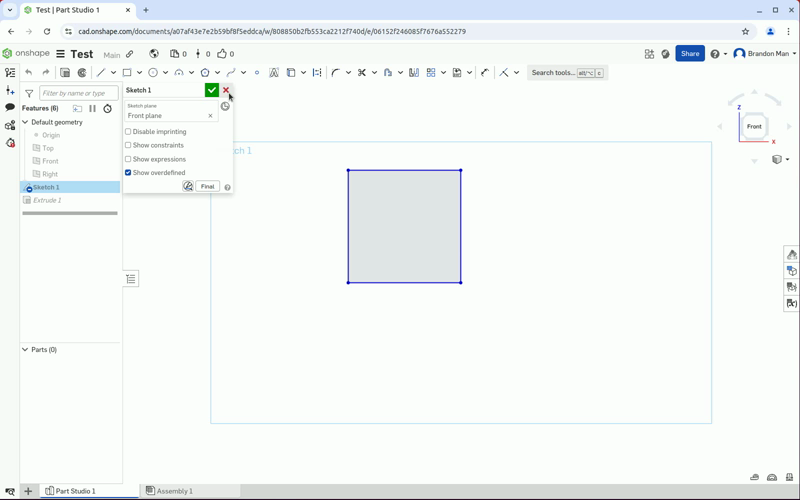
key(shift+s)
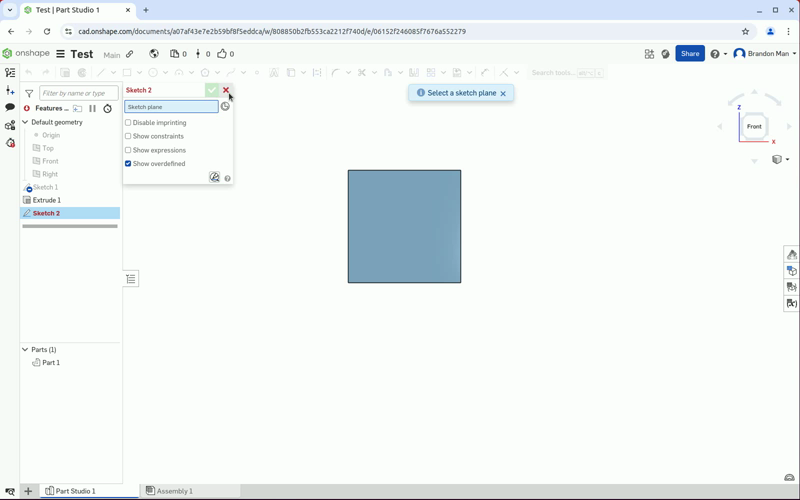
mouse_move(73, 163)
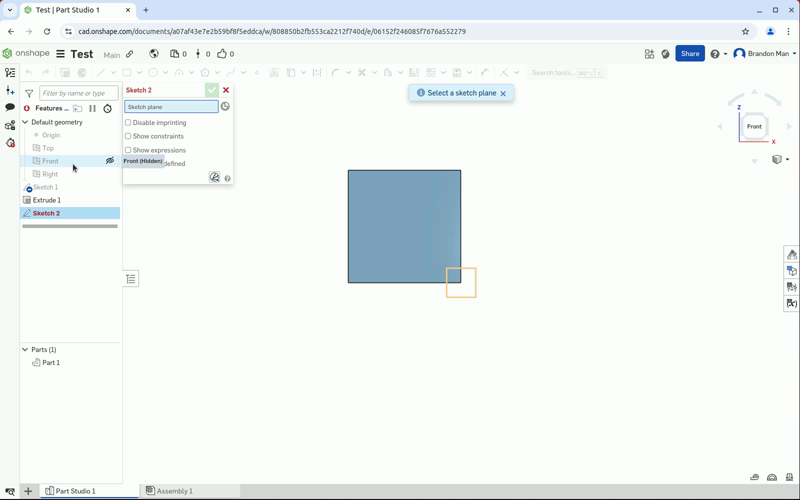
click(73, 163)
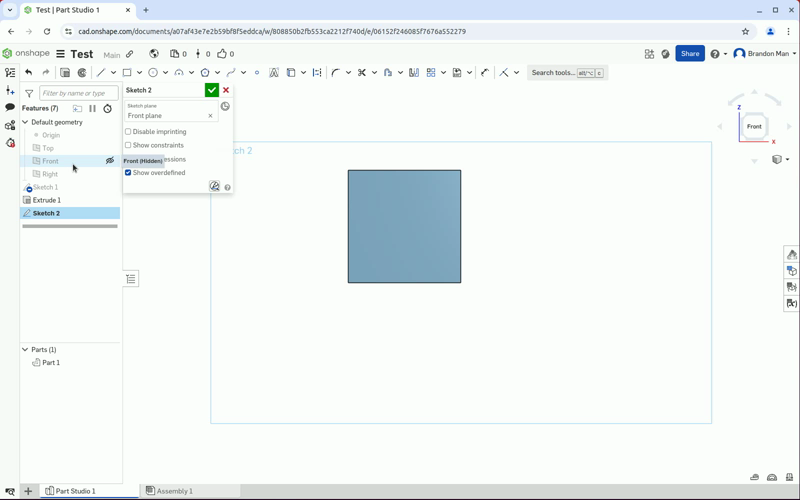
mouse_move(73, 352)
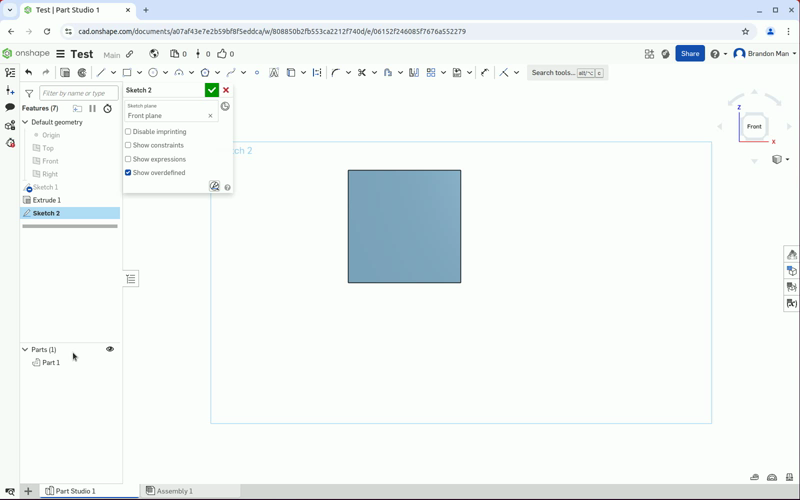
key(y)
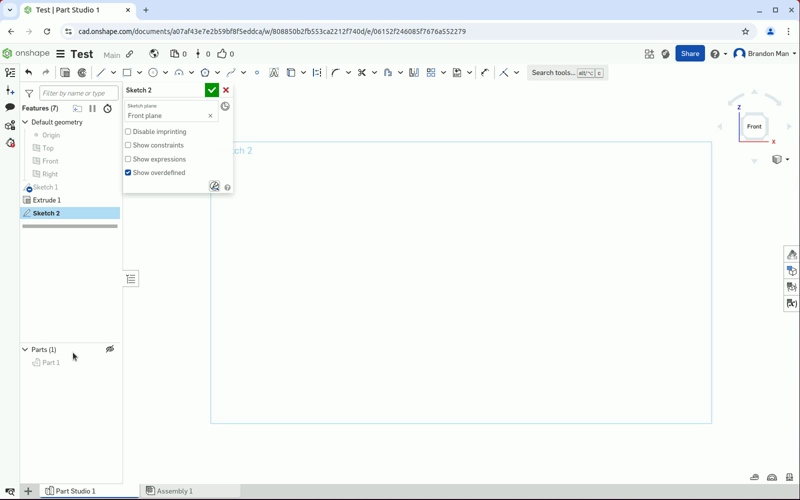
key(l)
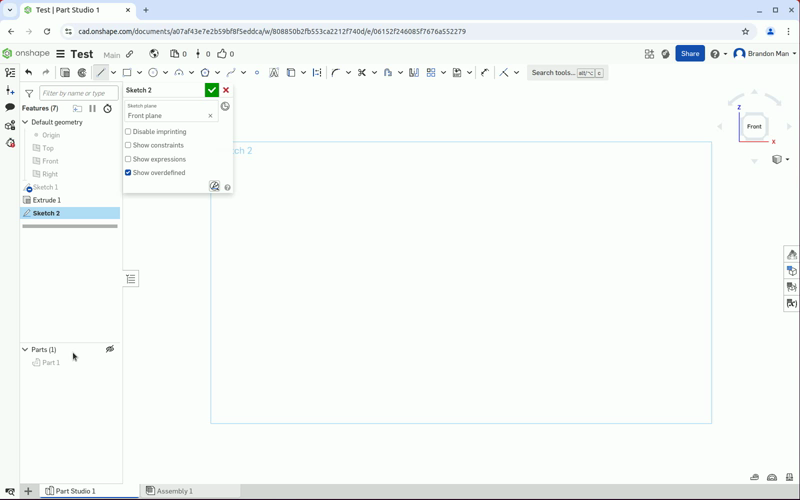
key_down(shift)
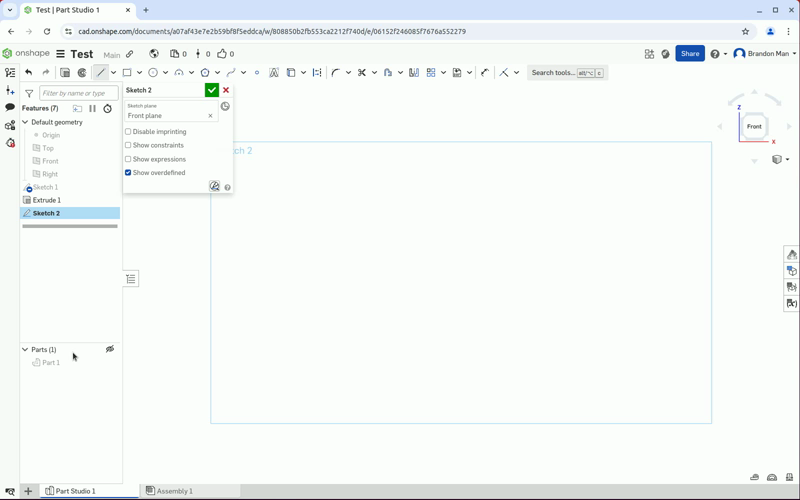
mouse_move(348, 282)
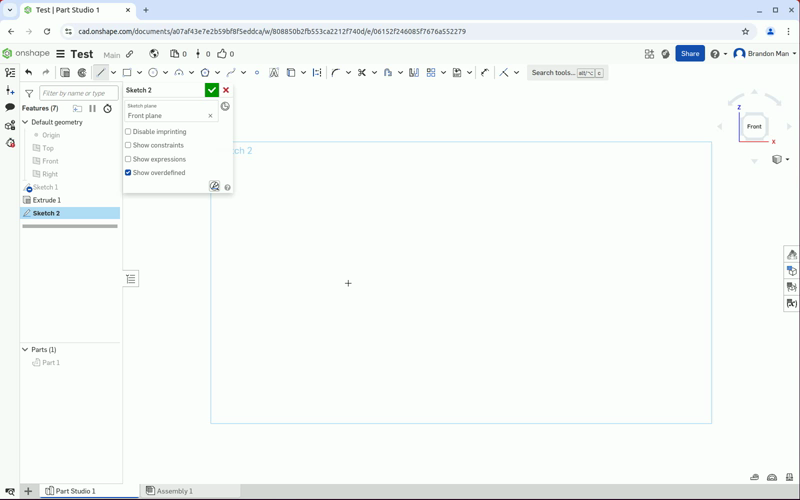
click(348, 282)
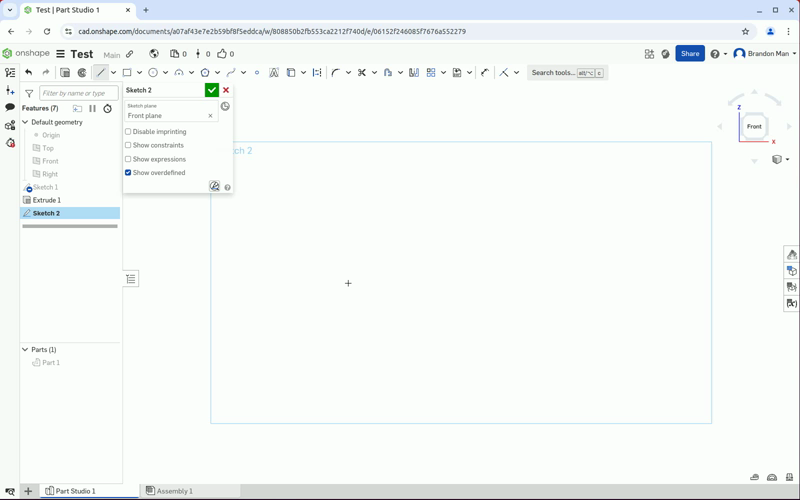
key_up(shift)
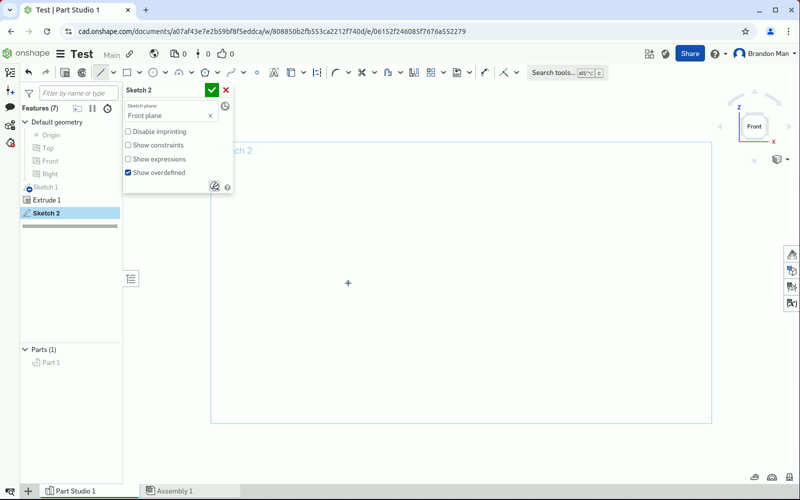
key_down(shift)
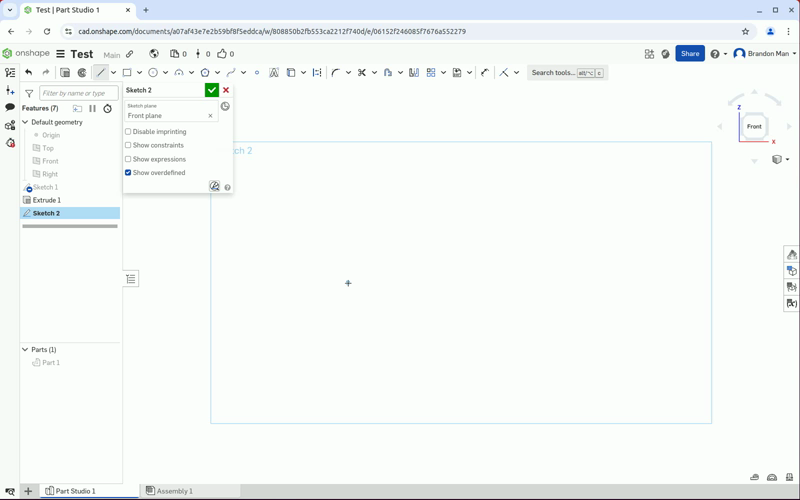
mouse_move(460, 282)
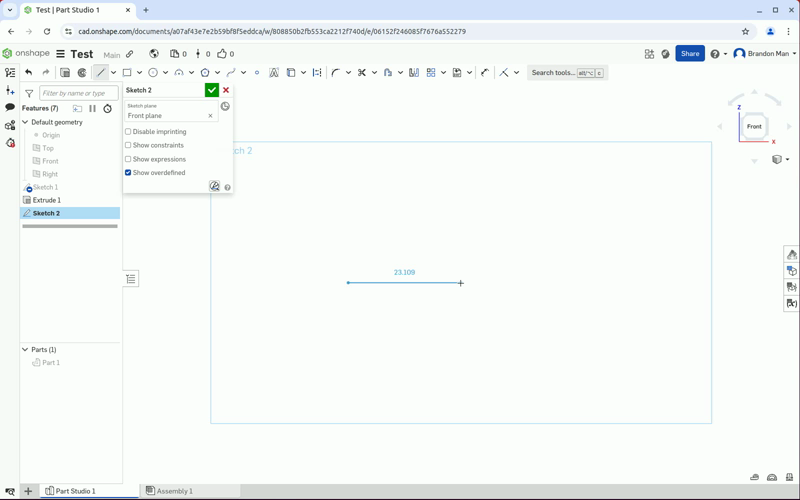
click(460, 282)
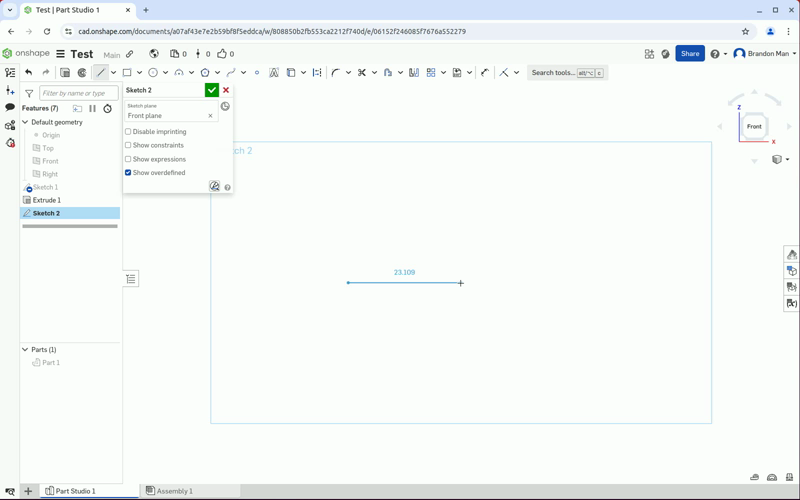
key_up(shift)
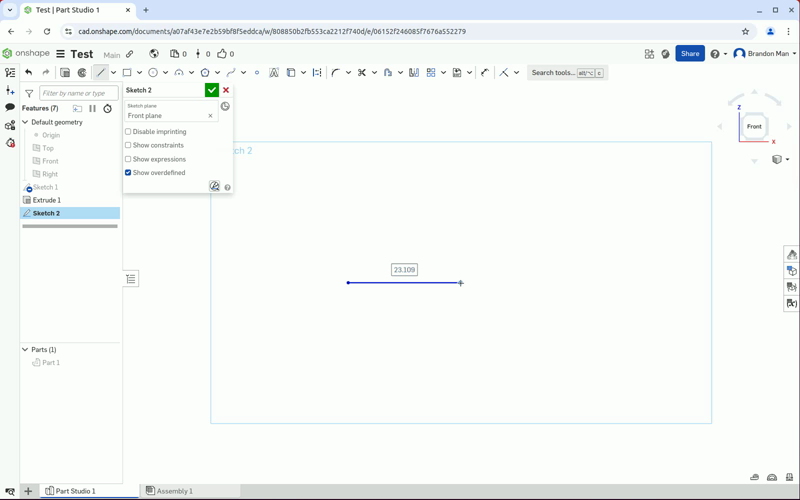
key_down(shift)
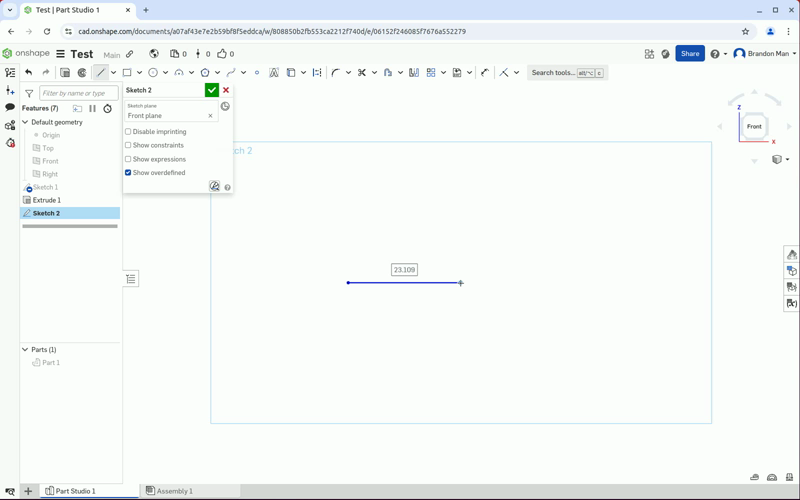
mouse_move(460, 170)
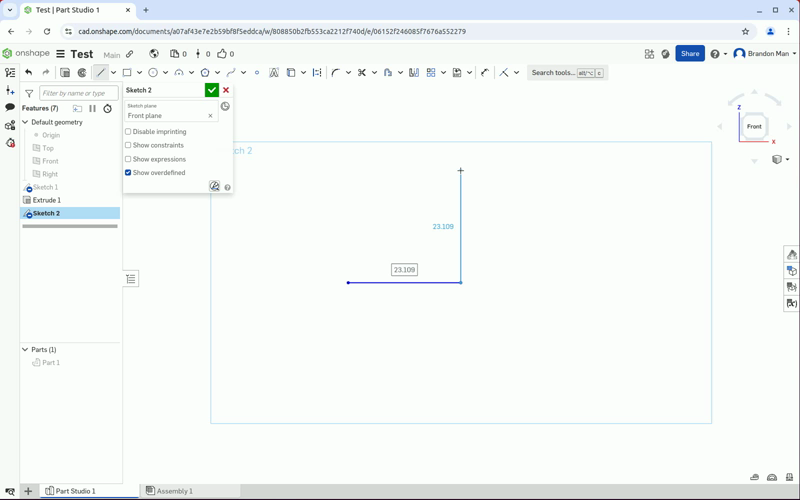
click(460, 170)
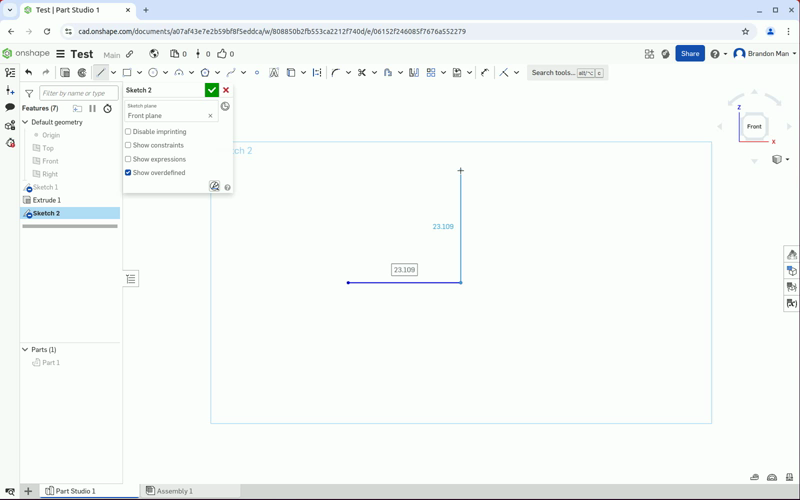
key_up(shift)
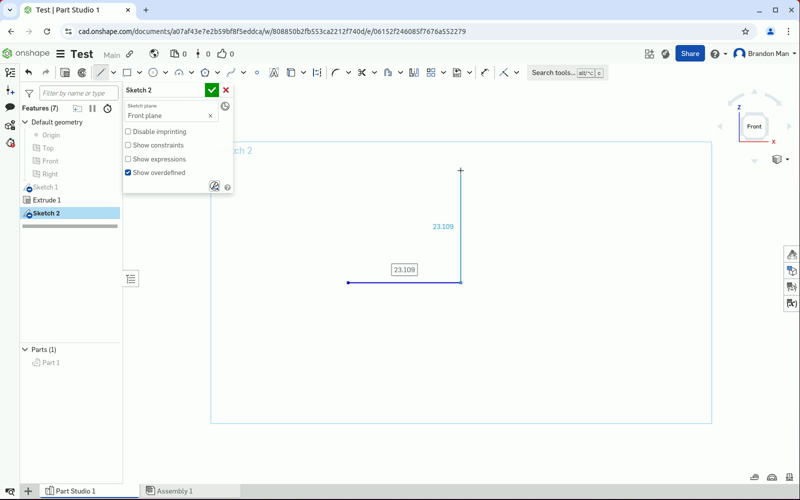
key_down(shift)
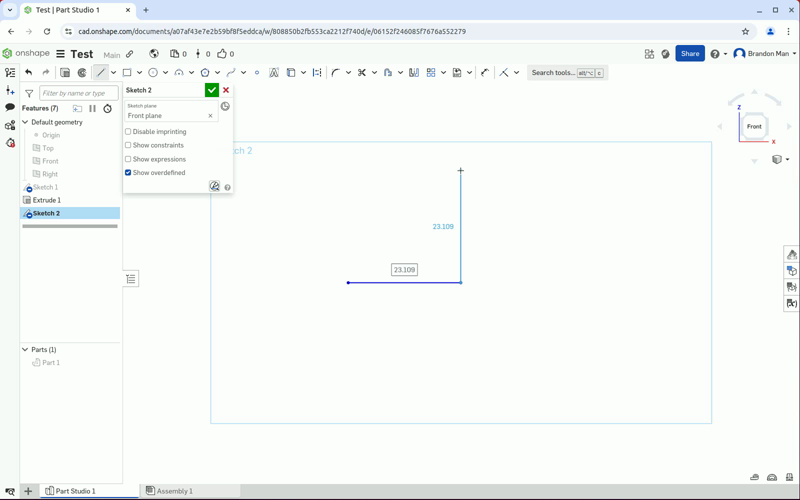
mouse_move(348, 170)
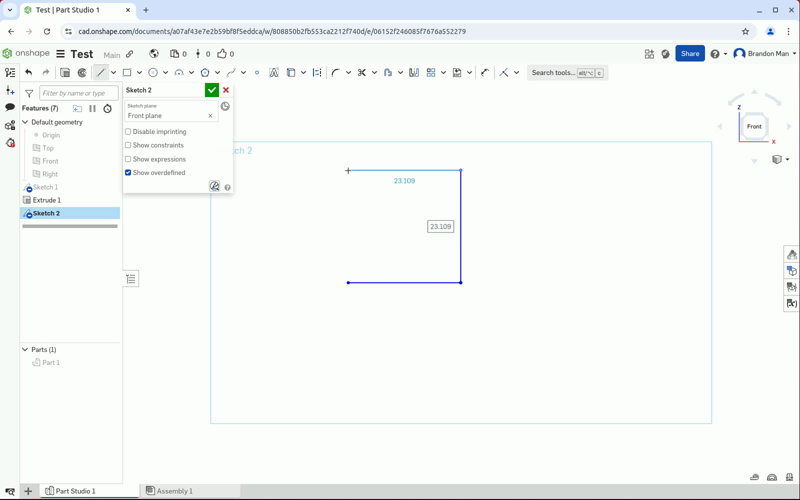
click(348, 170)
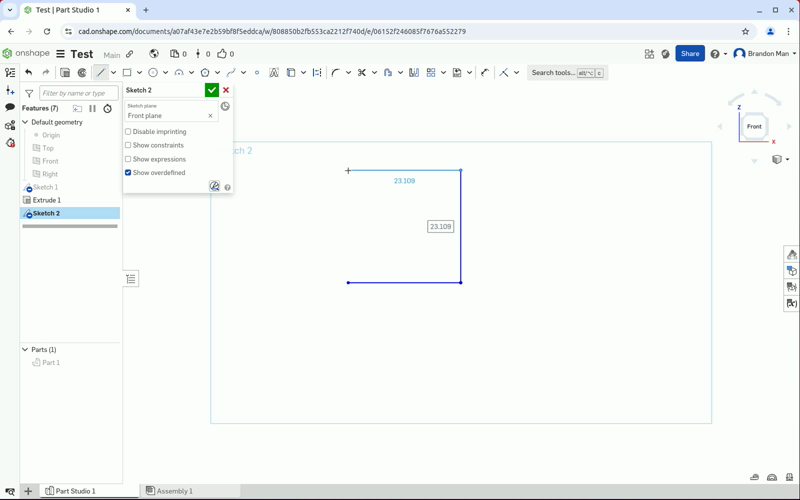
key_up(shift)
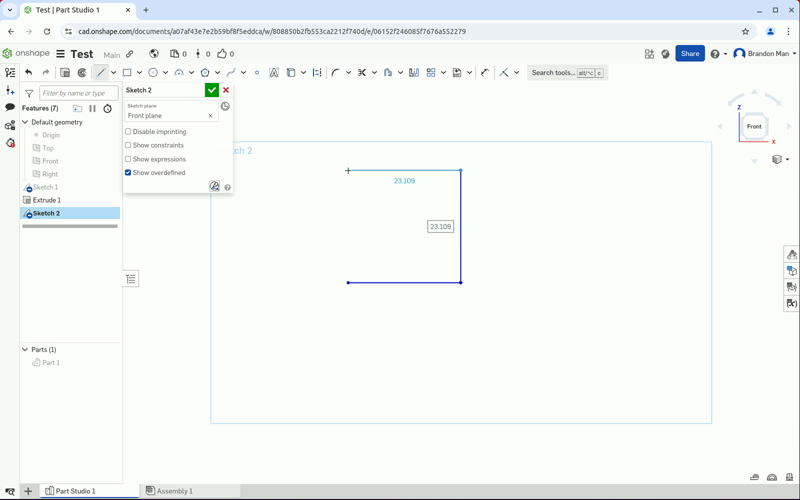
key_down(shift)
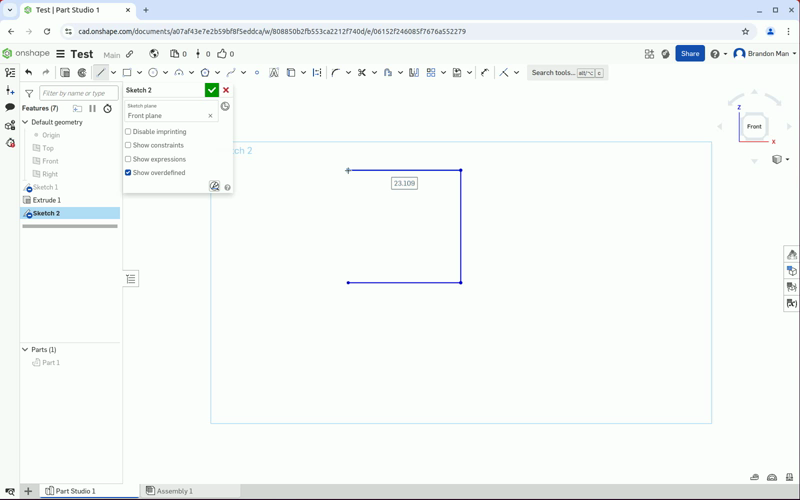
mouse_move(348, 282)
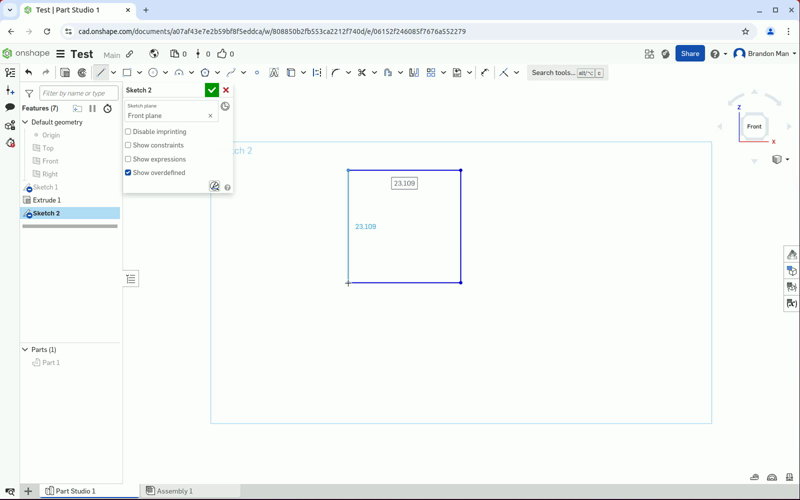
key_up(shift)
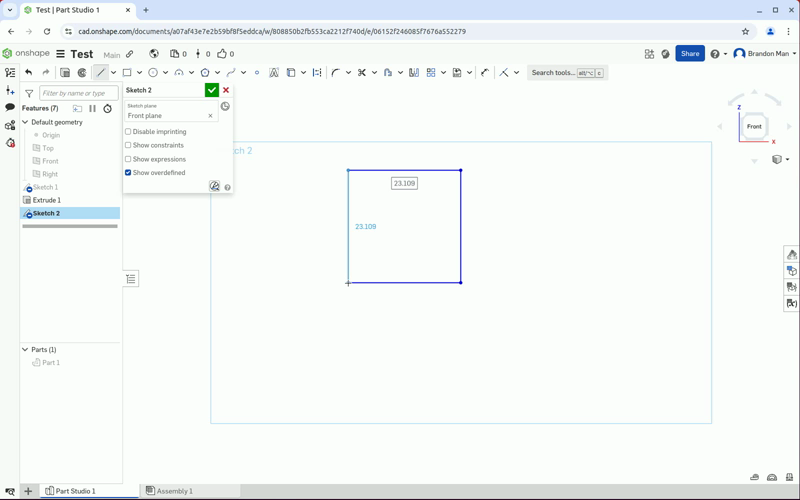
click(348, 282)
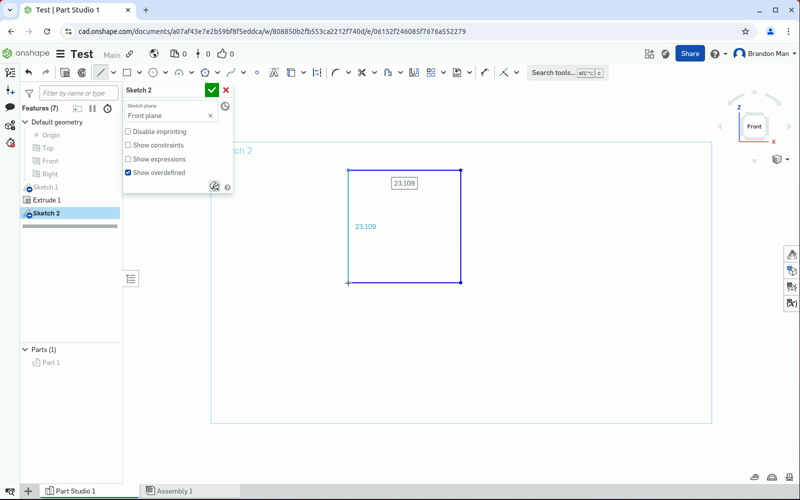
key(esc)
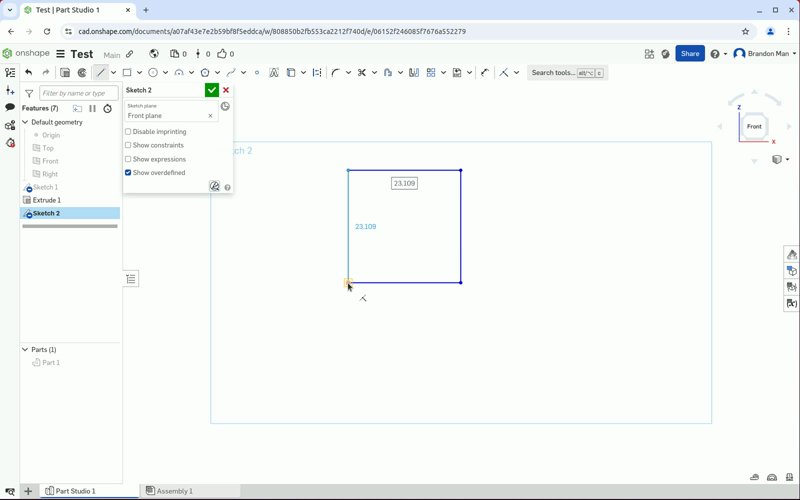
mouse_move(387, 222)
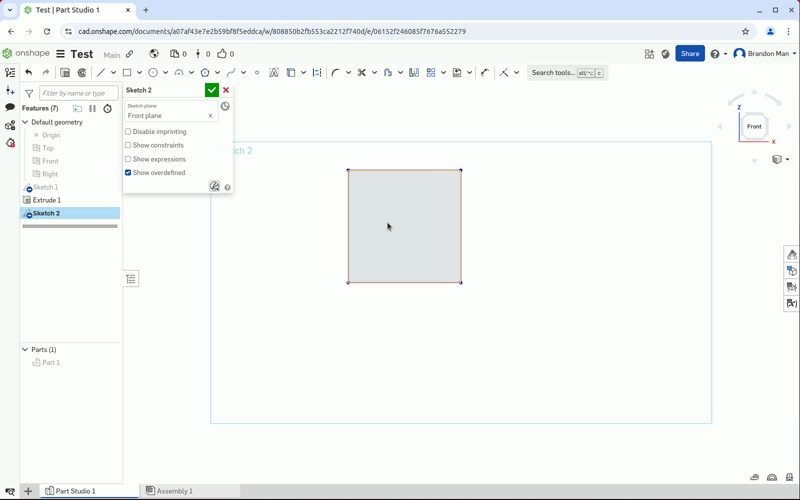
click(387, 222)
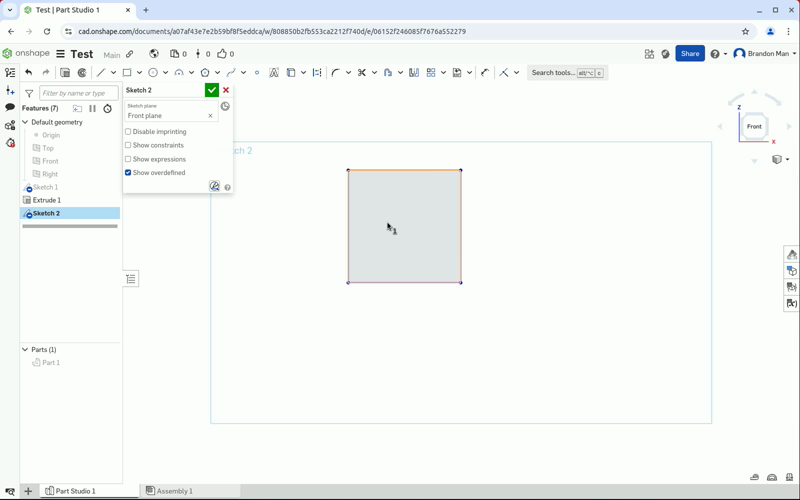
mouse_move(73, 352)
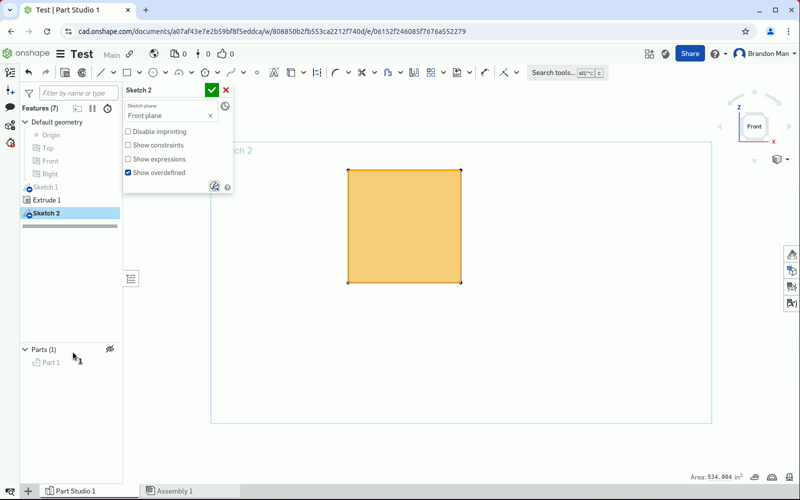
key(shift+y)
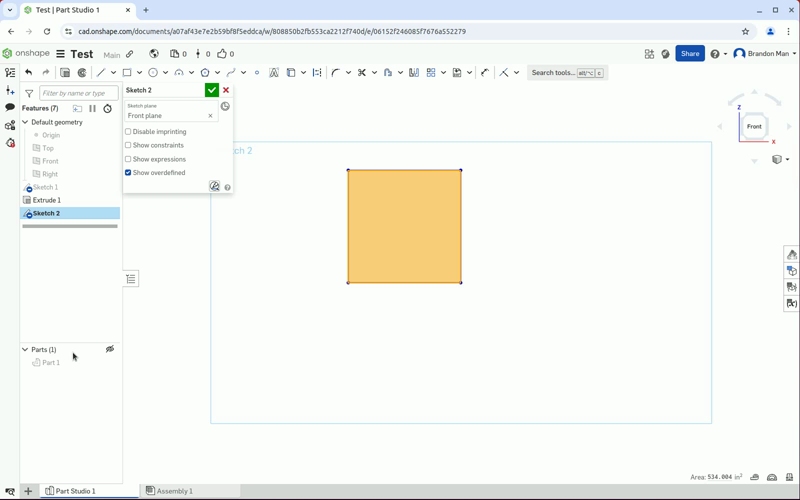
key(shift+e)
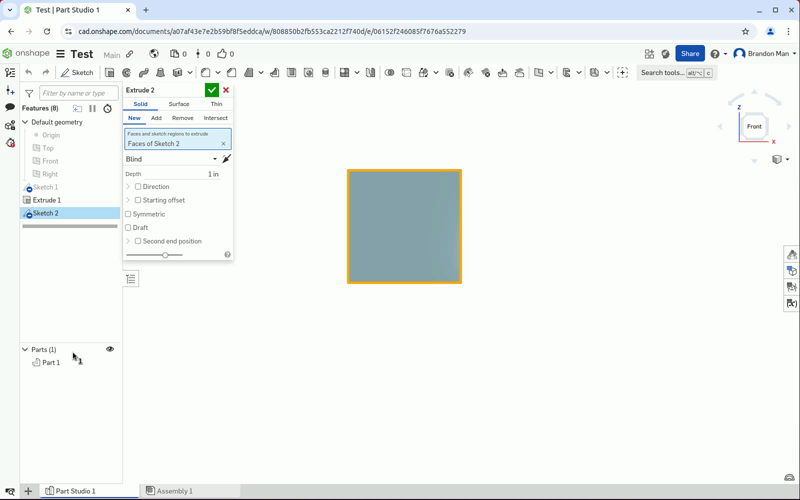
mouse_move(143, 106)
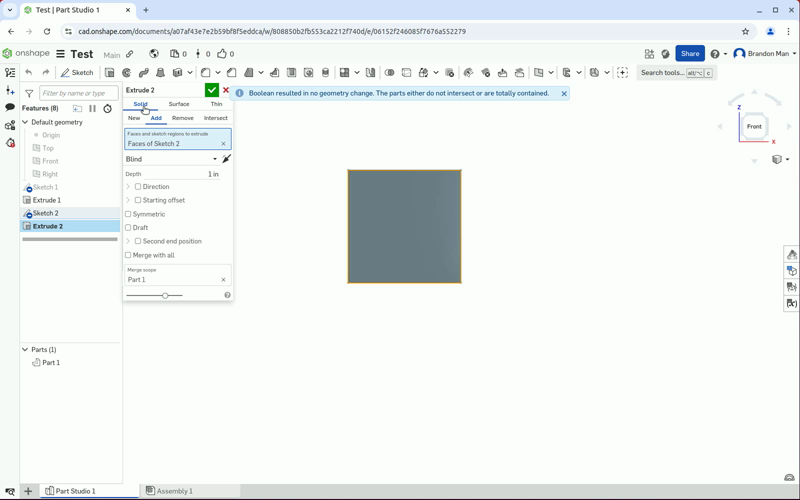
click(143, 106)
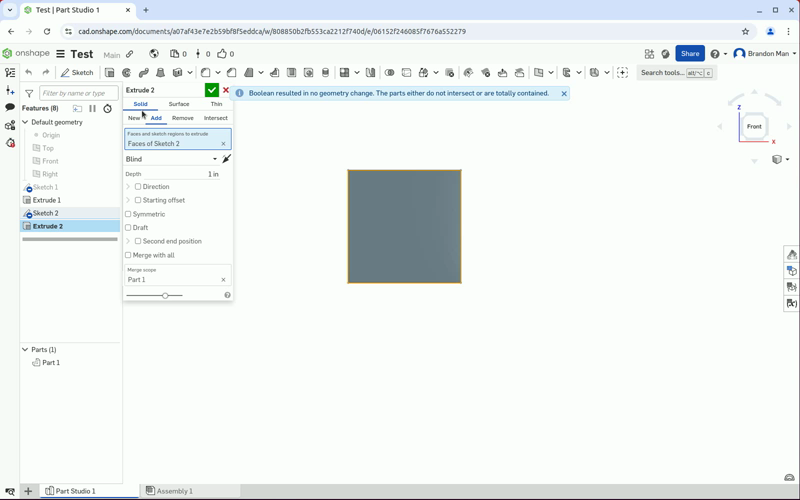
mouse_move(137, 120)
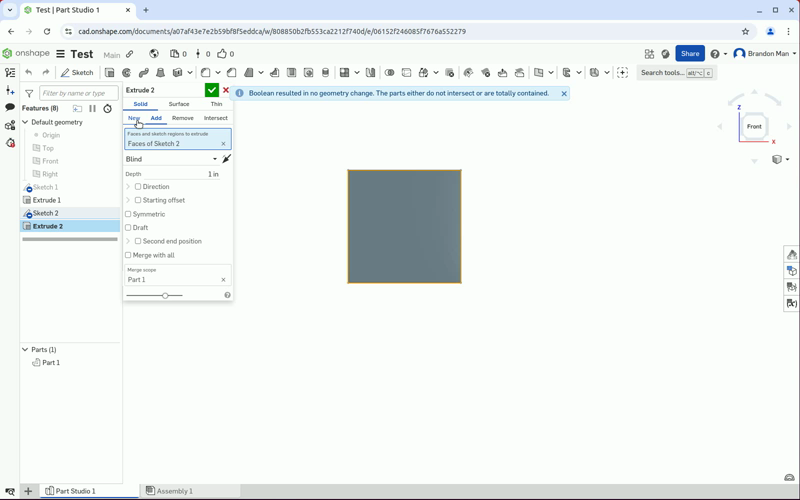
click(137, 120)
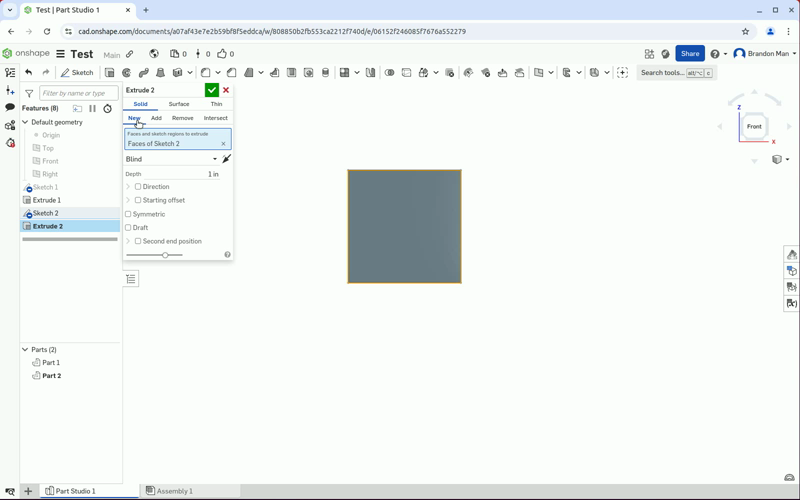
key(tab, 4)
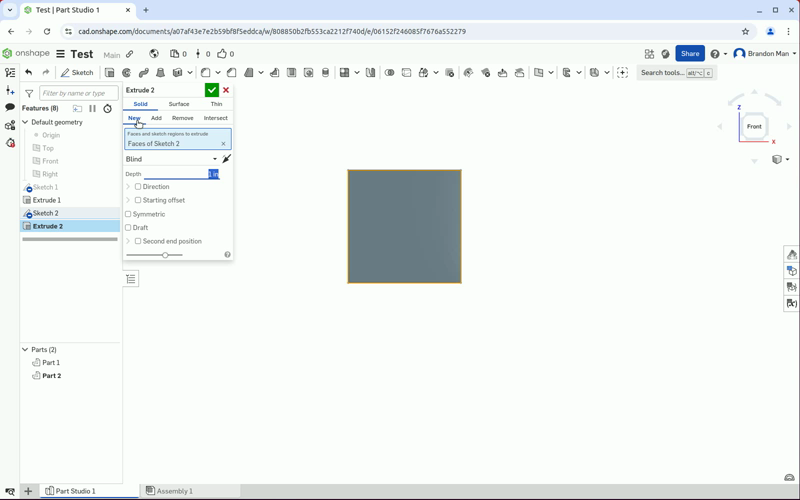
text(23.108)
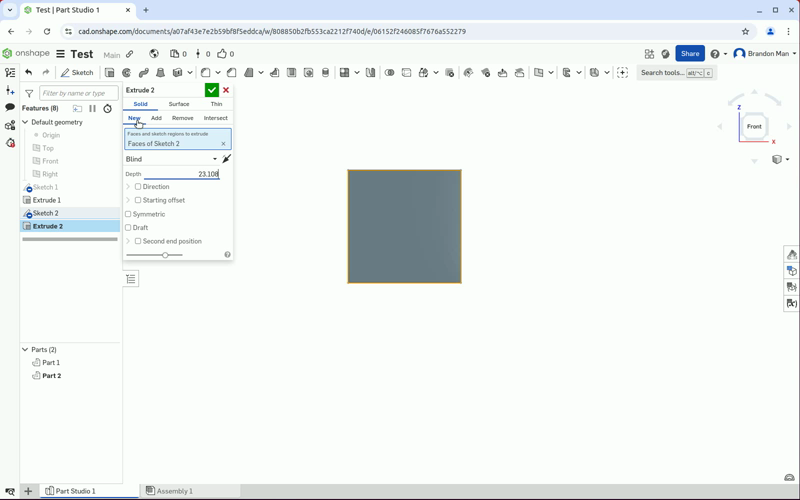
key(enter)
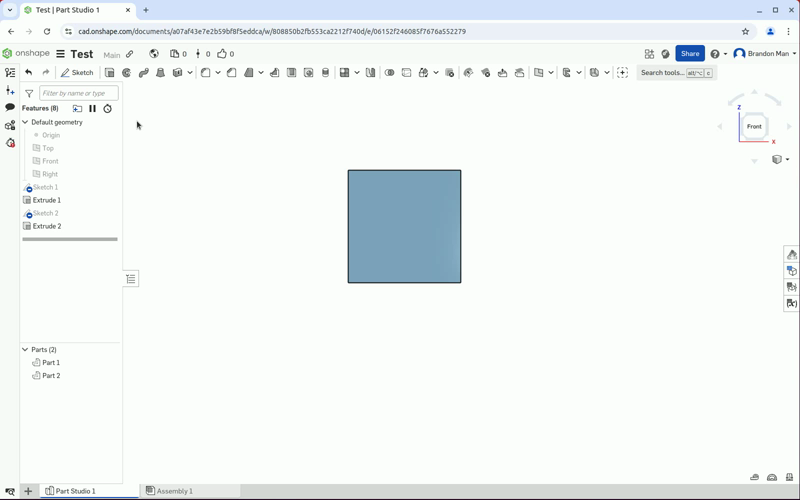
key(shift+h)
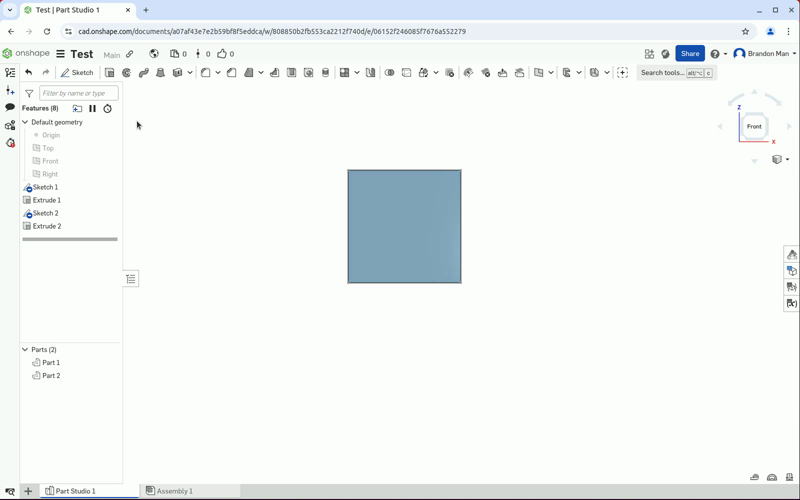
key(shift+h)
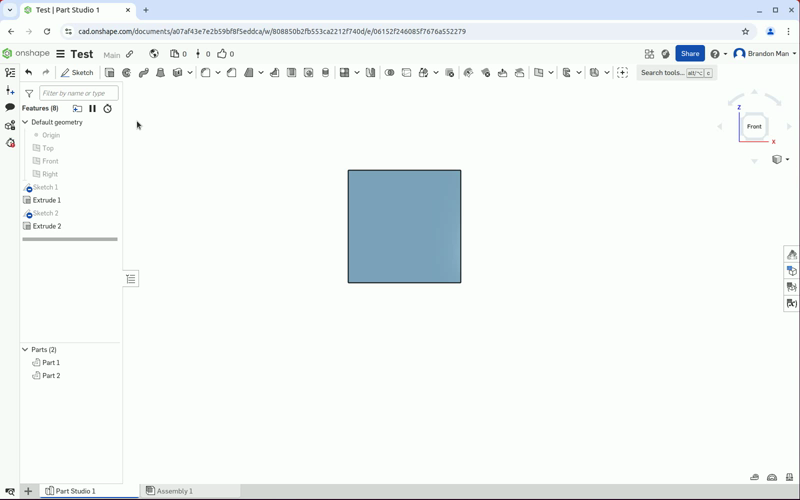
mouse_move(73, 189)
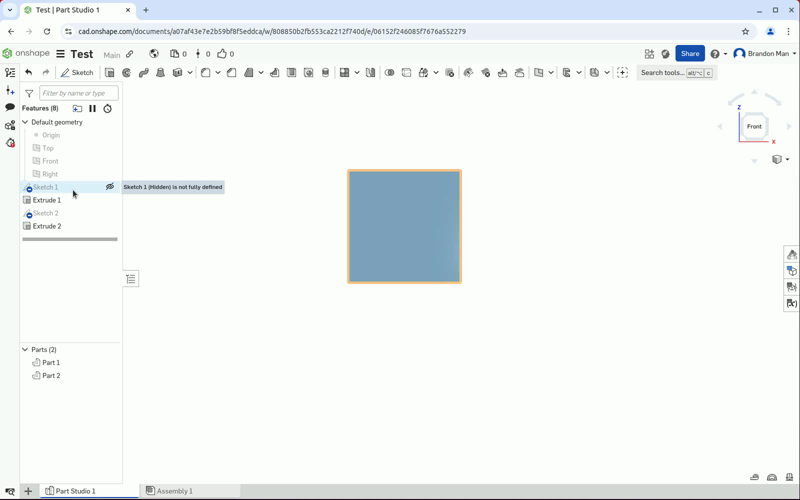
click(73, 189)
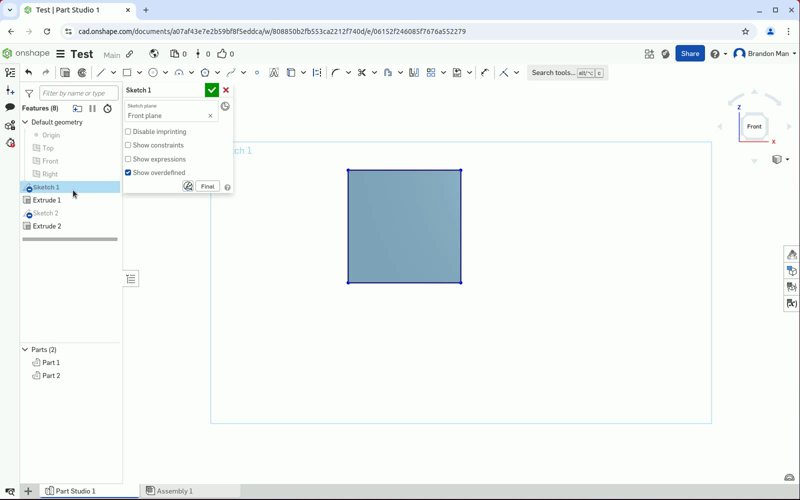
mouse_move(229, 92)
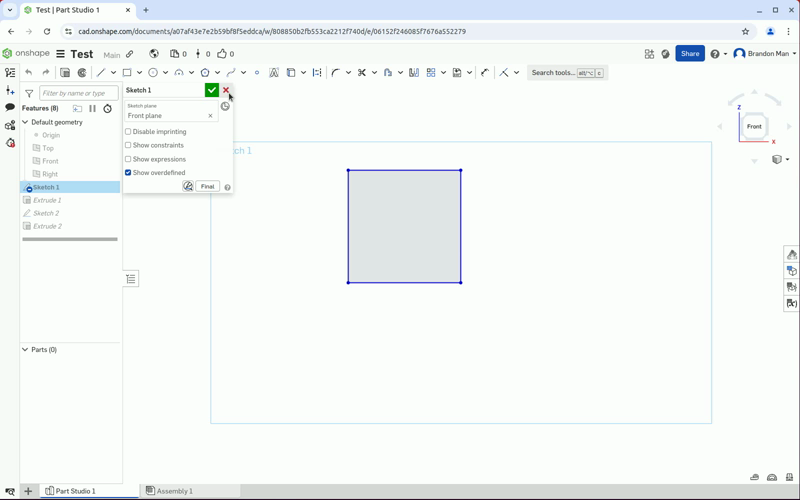
click(229, 92)
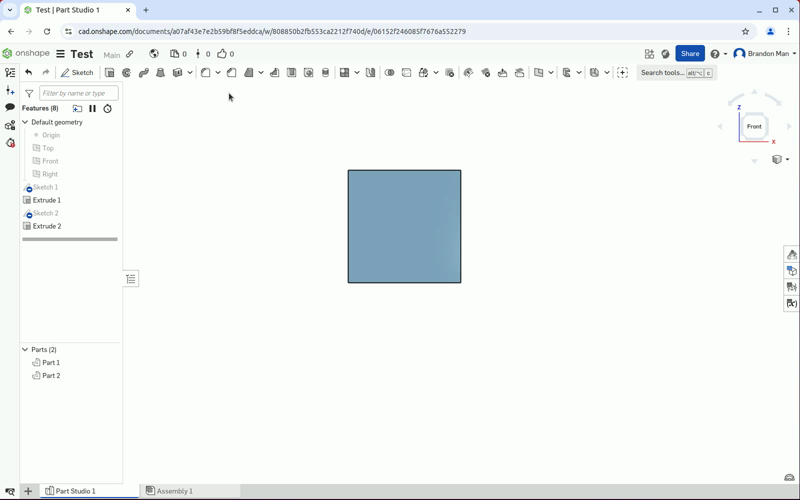
mouse_move(73, 352)
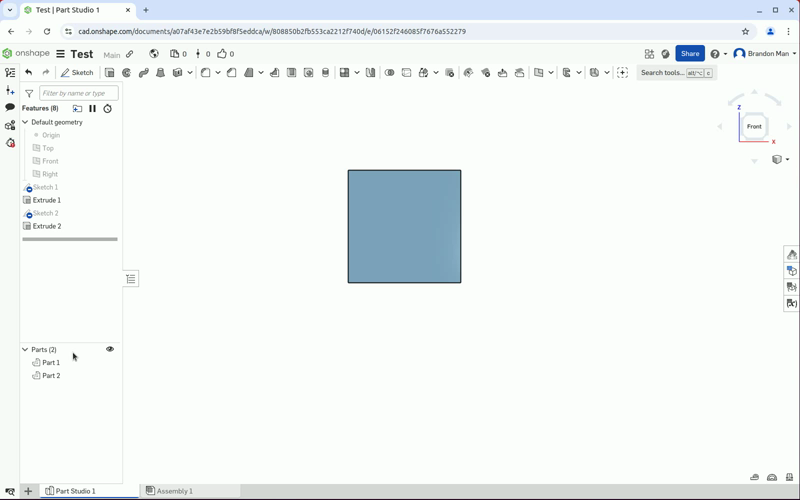
key(y)
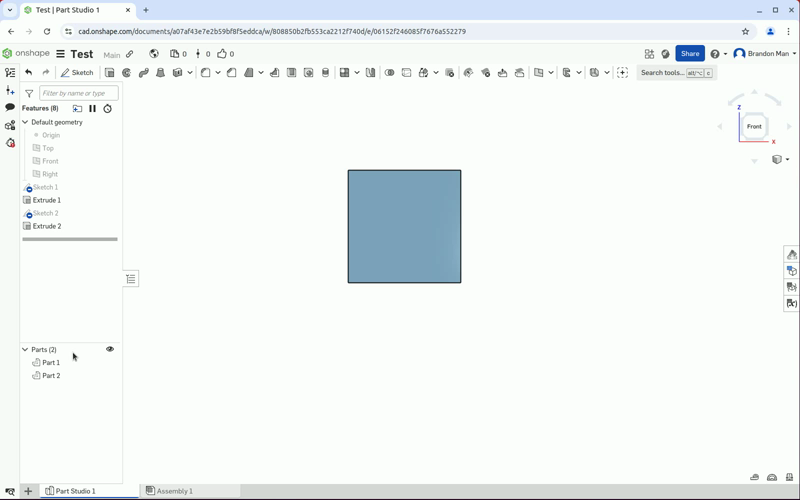
key(shift+p)
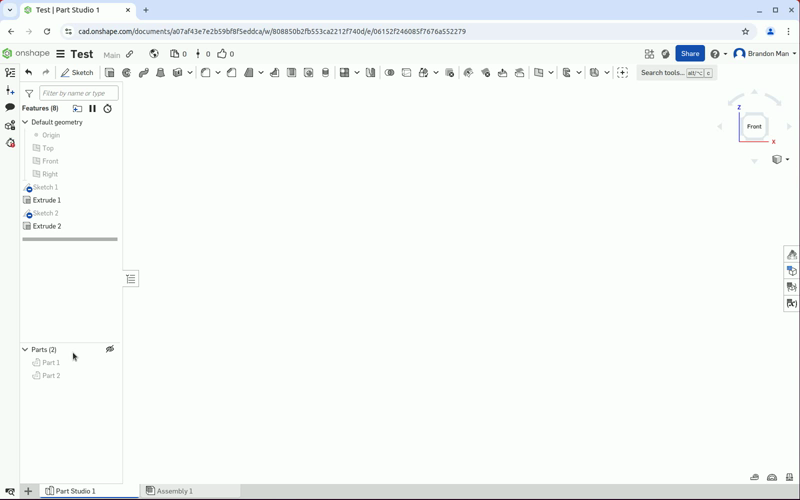
key(space)
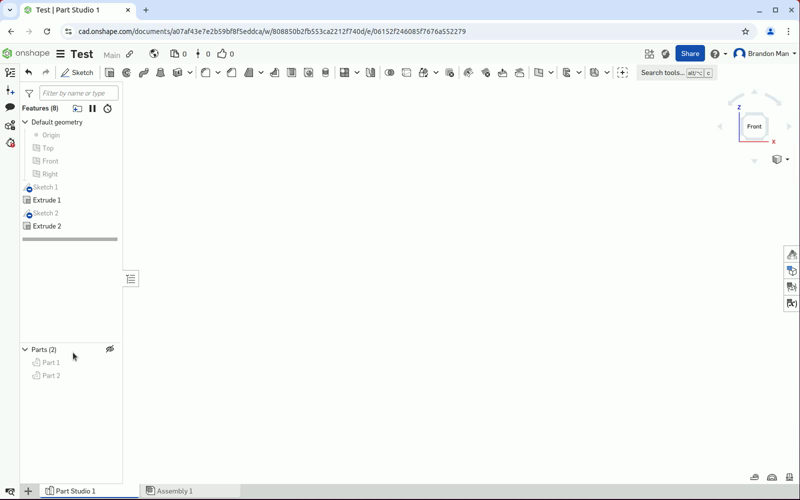
key_down(shift)
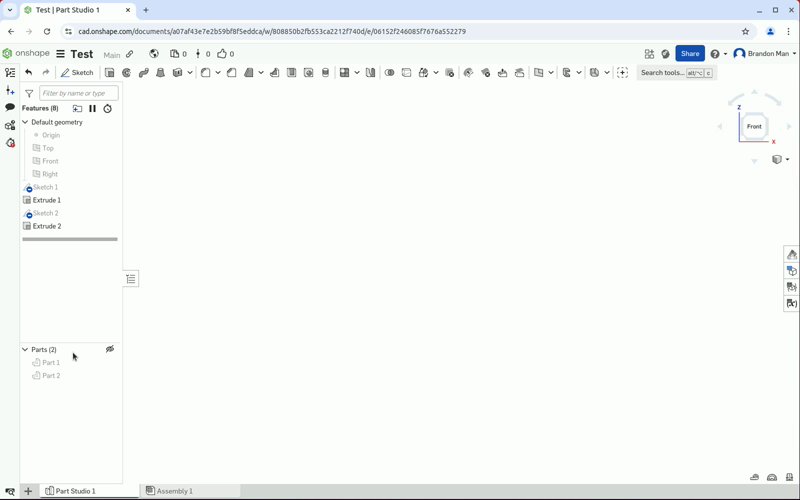
key(down)
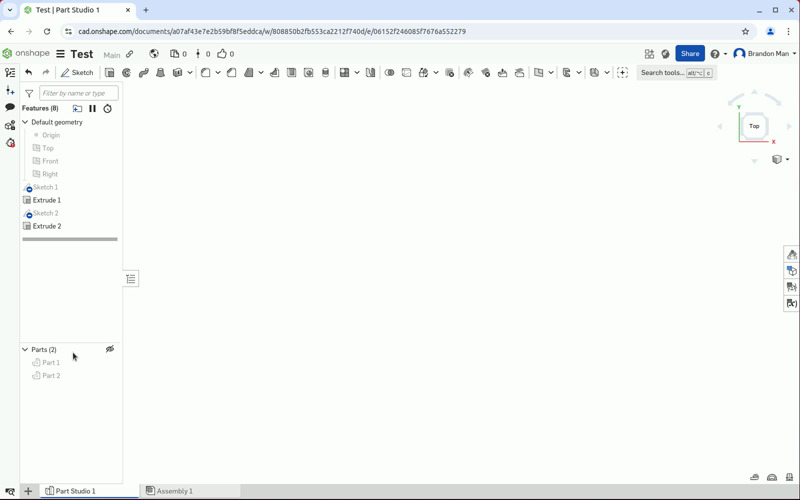
key_up(shift)
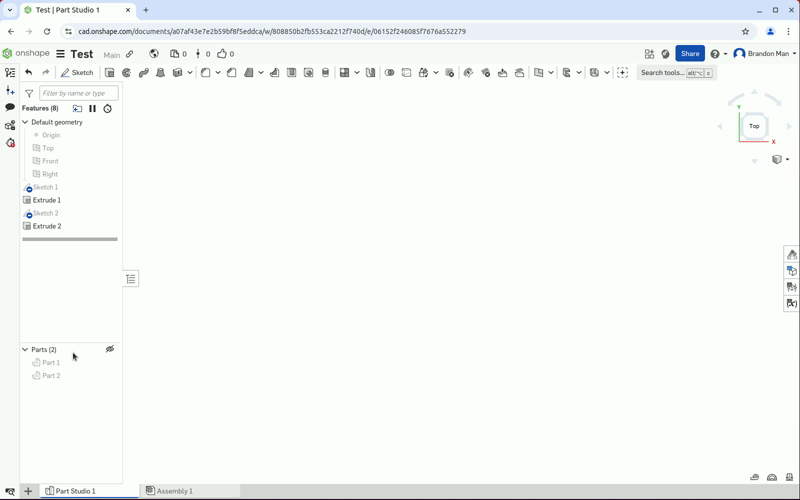
mouse_move(73, 352)
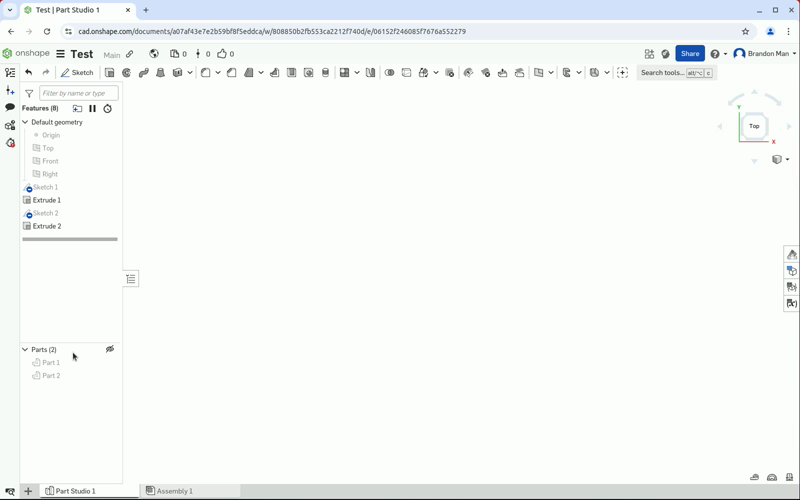
key(shift+y)
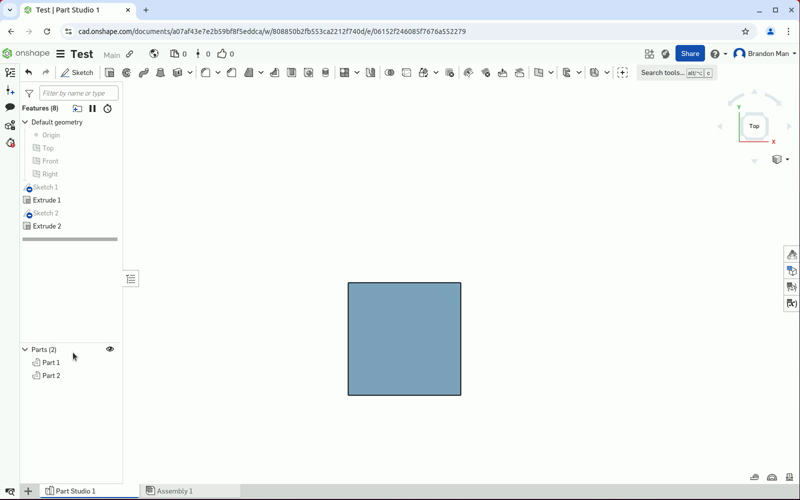
mouse_move(541, 75)
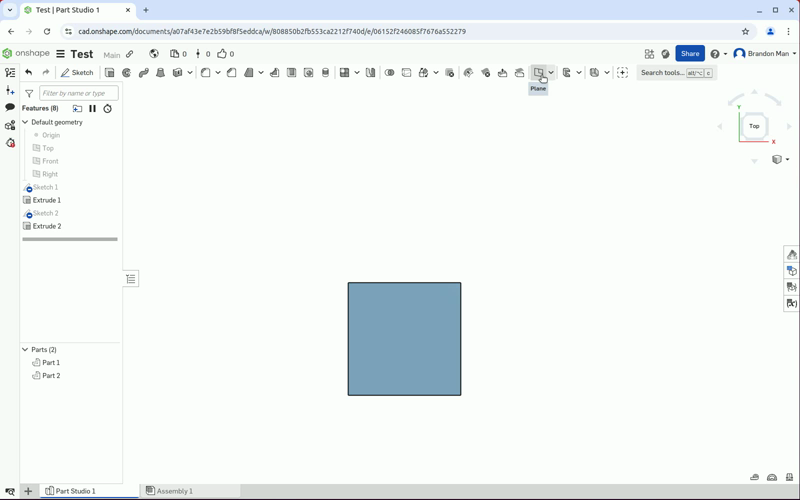
click(541, 75)
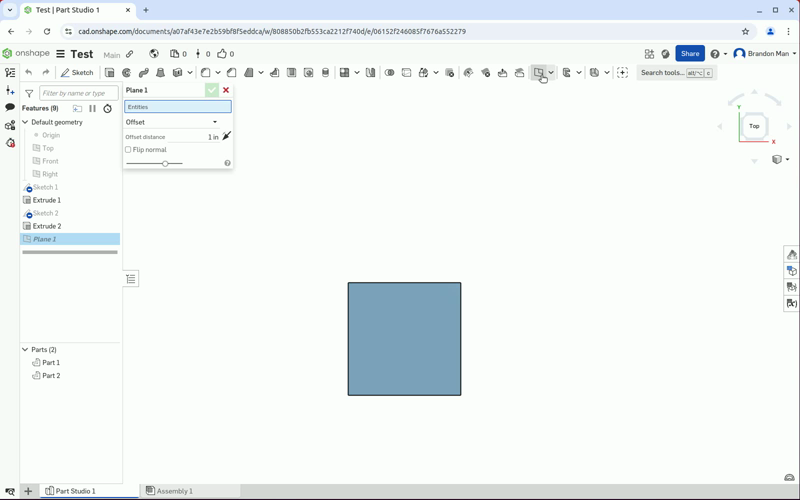
mouse_move(73, 150)
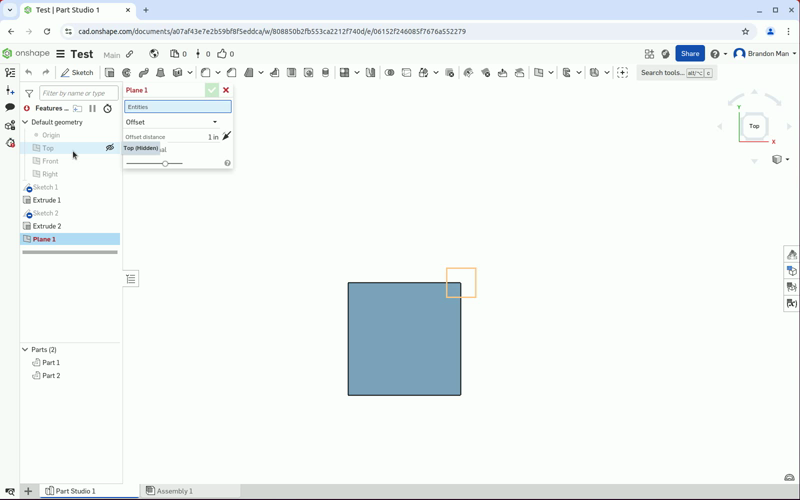
click(73, 150)
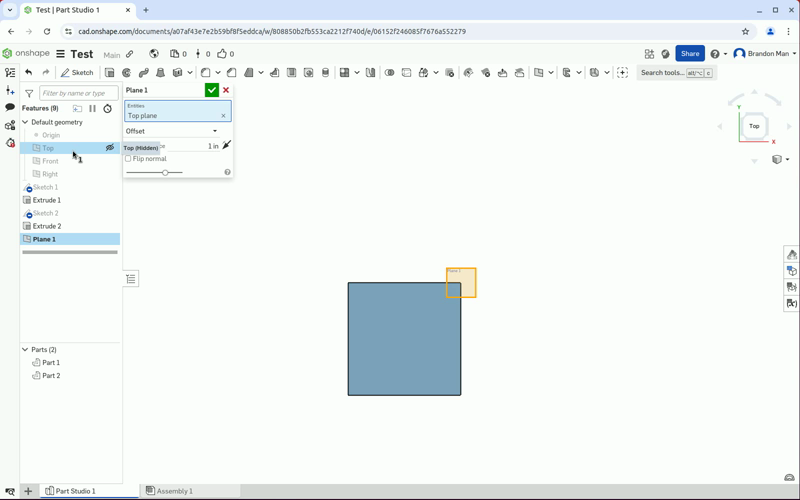
key(tab, 2)
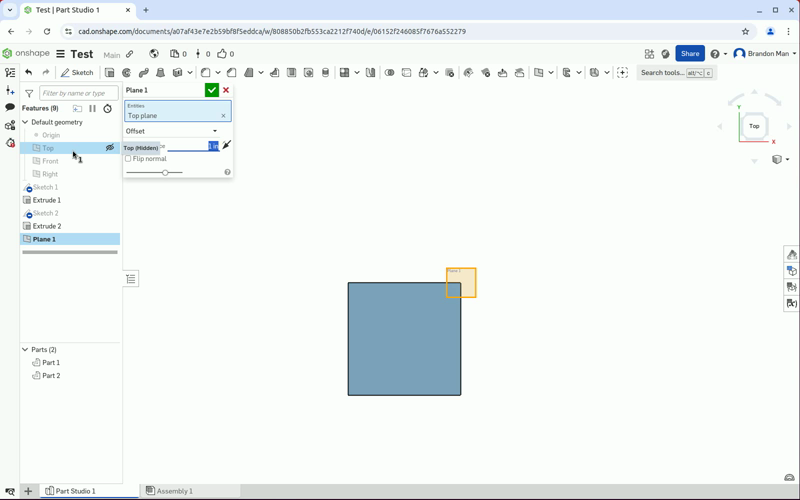
text(23.108)
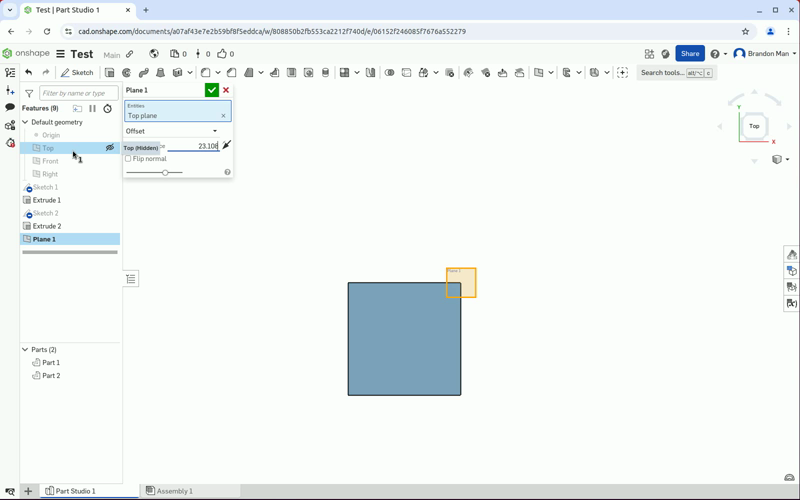
key(enter, 2)
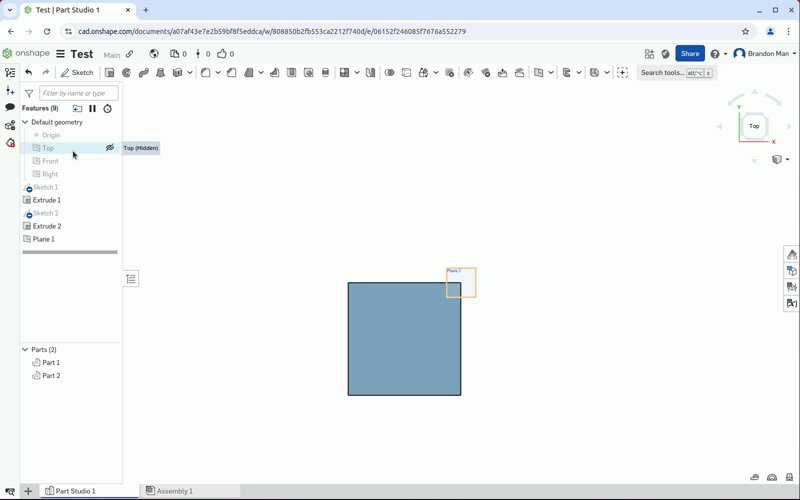
key(shift+s)
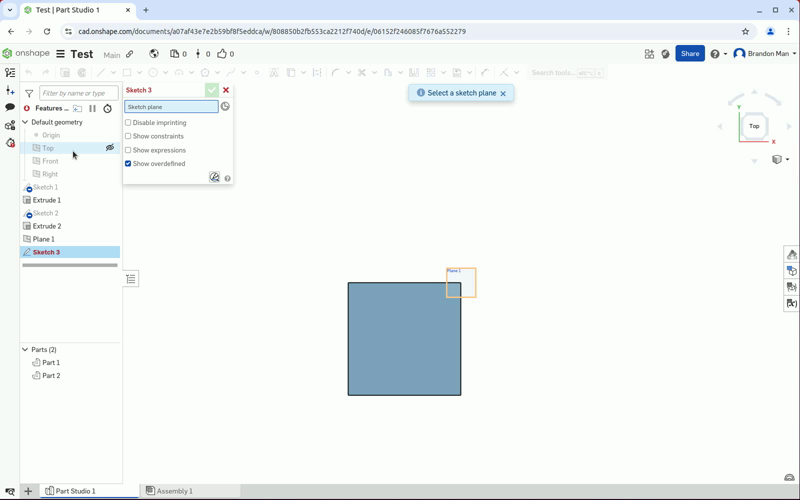
mouse_move(73, 241)
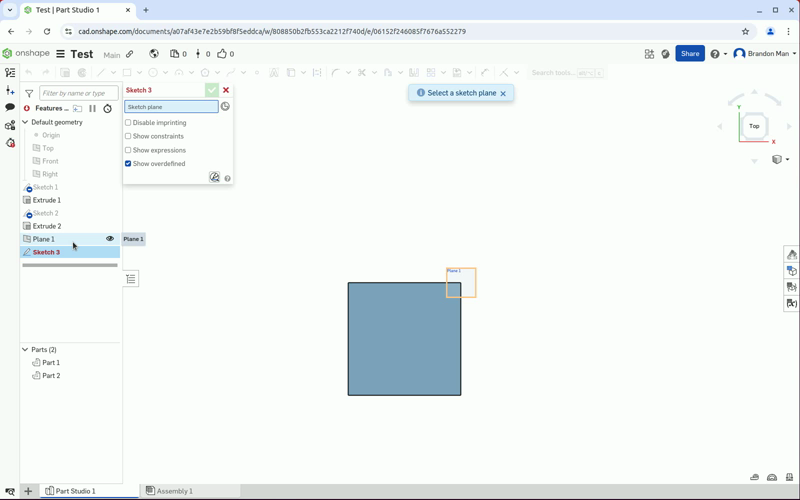
click(73, 241)
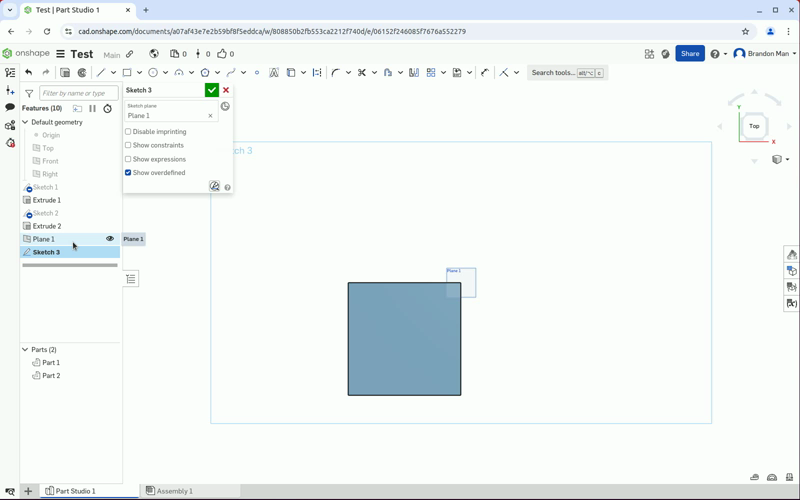
mouse_move(73, 352)
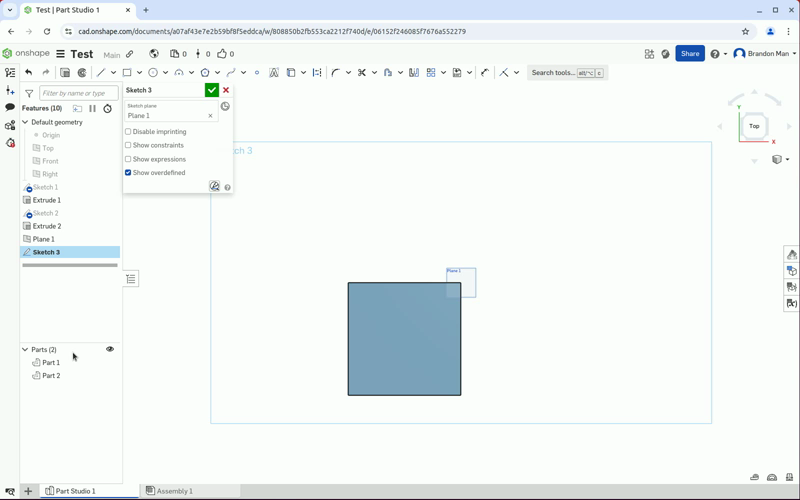
key(y)
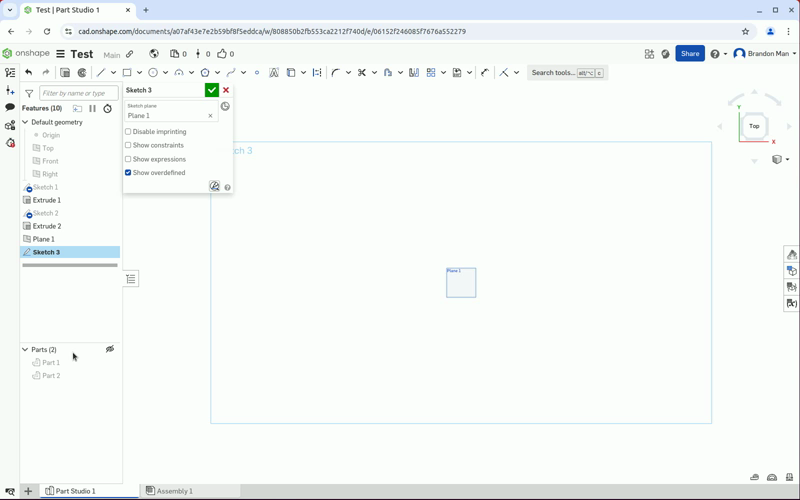
key(l)
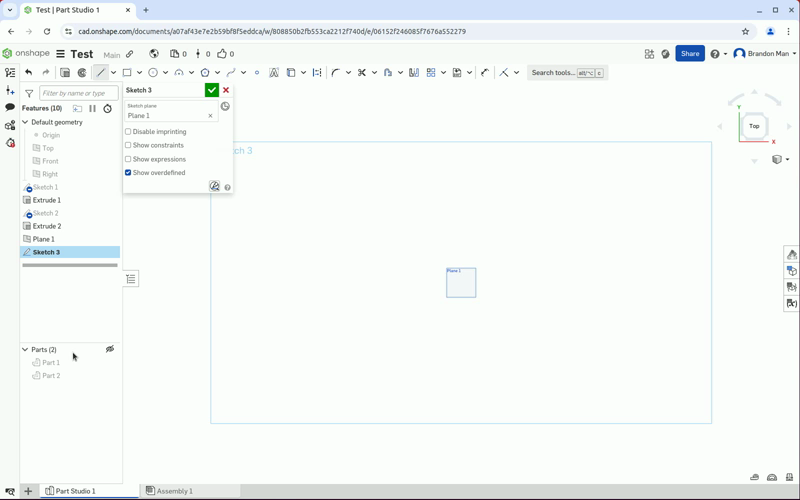
key_down(shift)
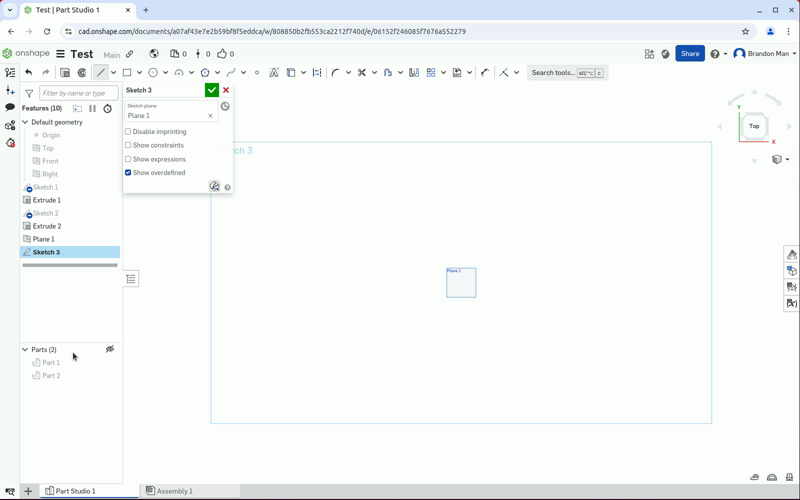
mouse_move(353, 388)
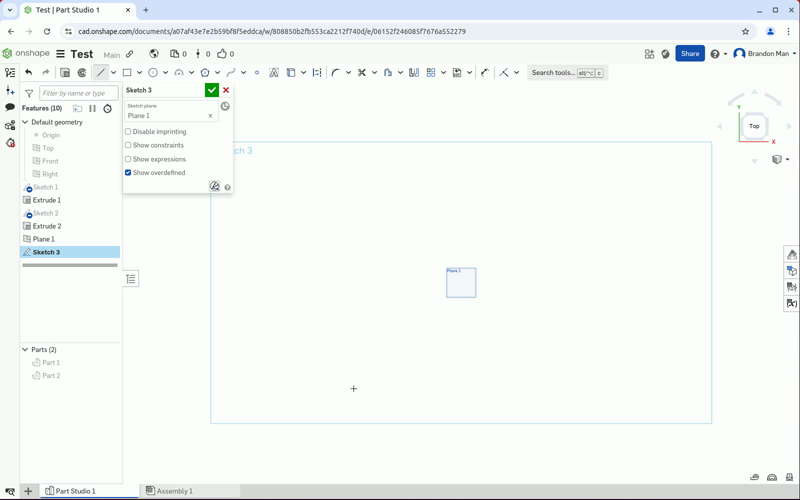
click(353, 388)
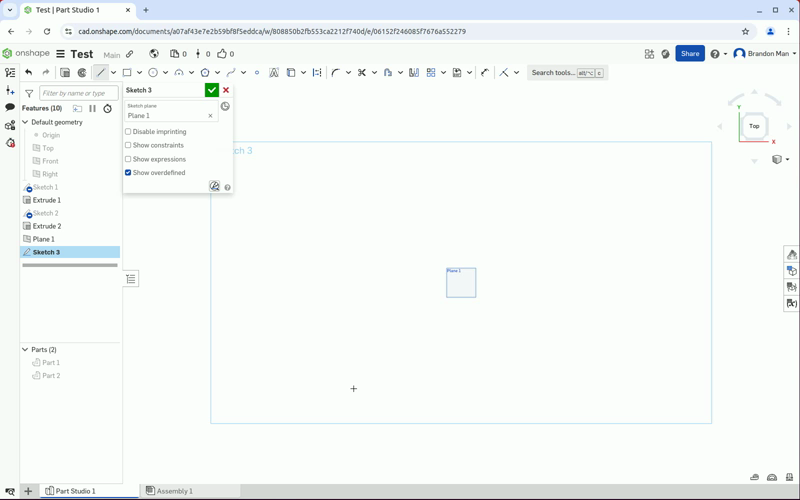
key_up(shift)
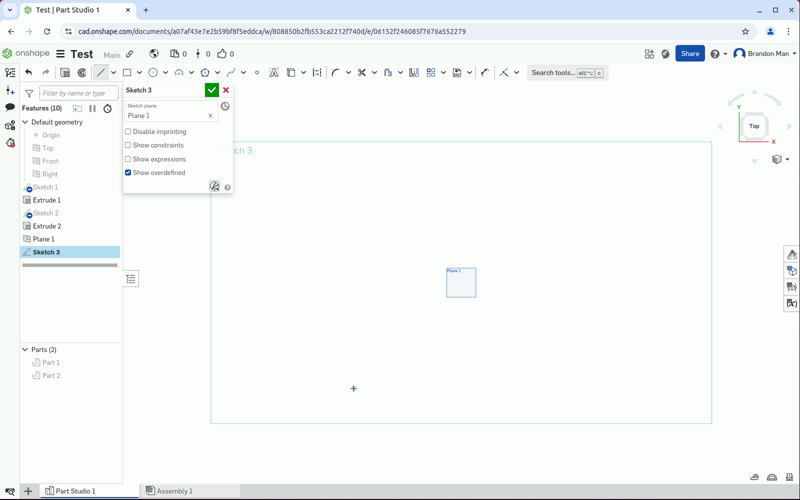
key_down(shift)
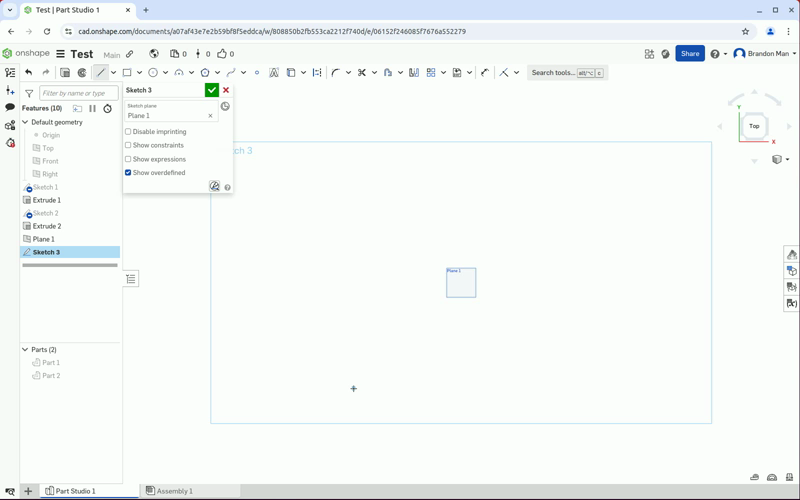
mouse_move(452, 388)
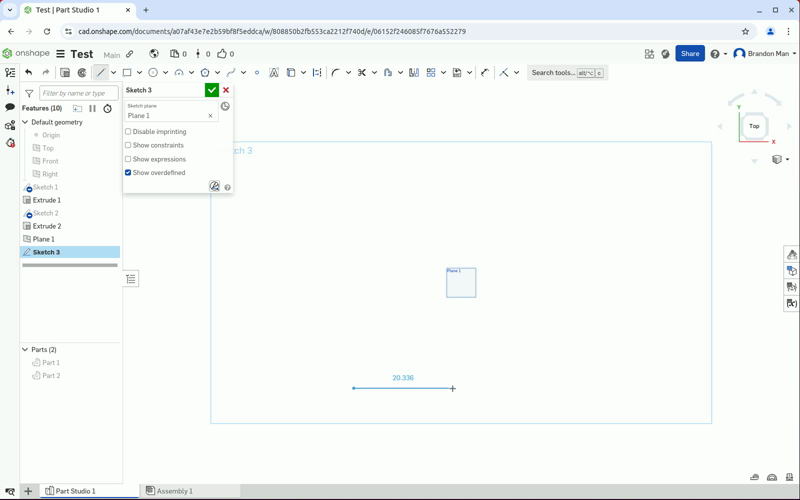
click(452, 388)
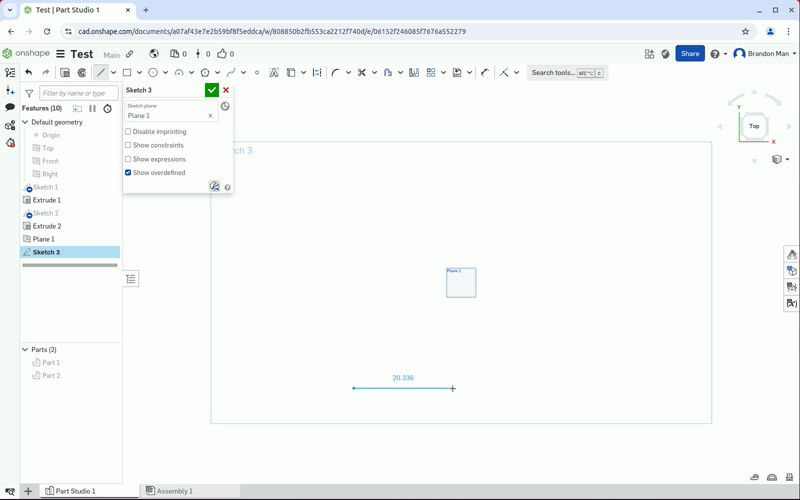
key_up(shift)
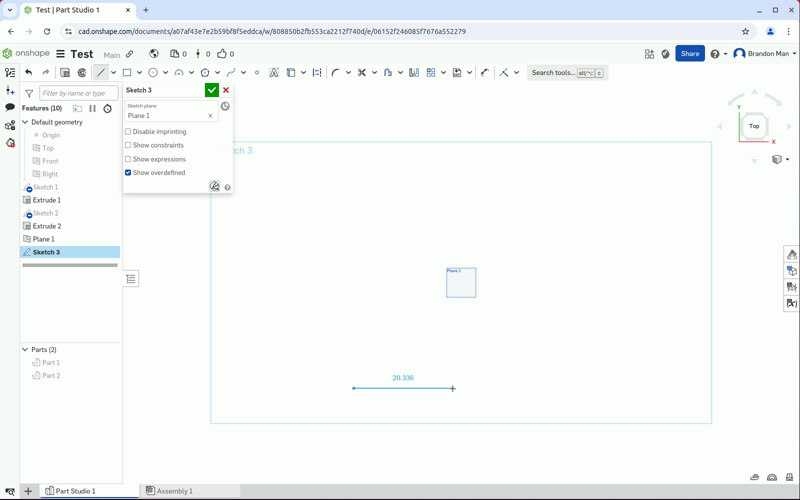
key_down(shift)
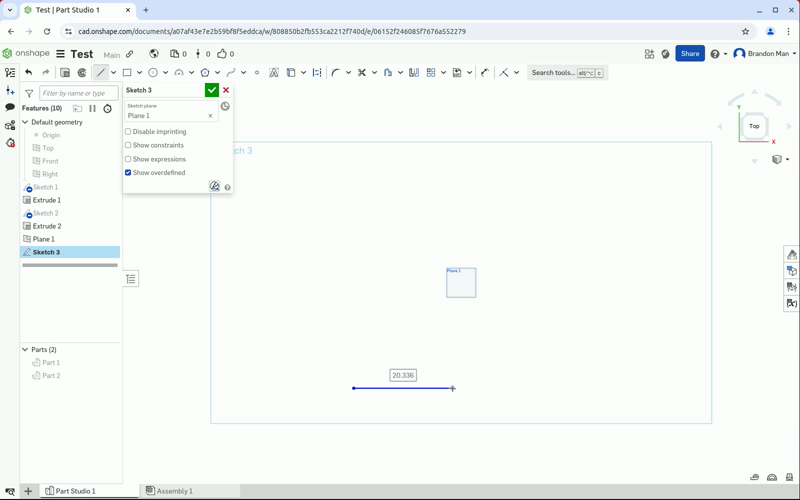
mouse_move(452, 289)
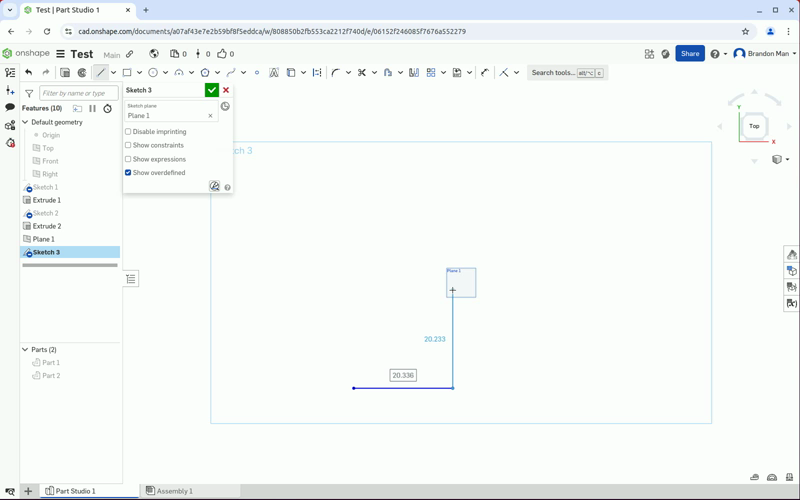
click(452, 289)
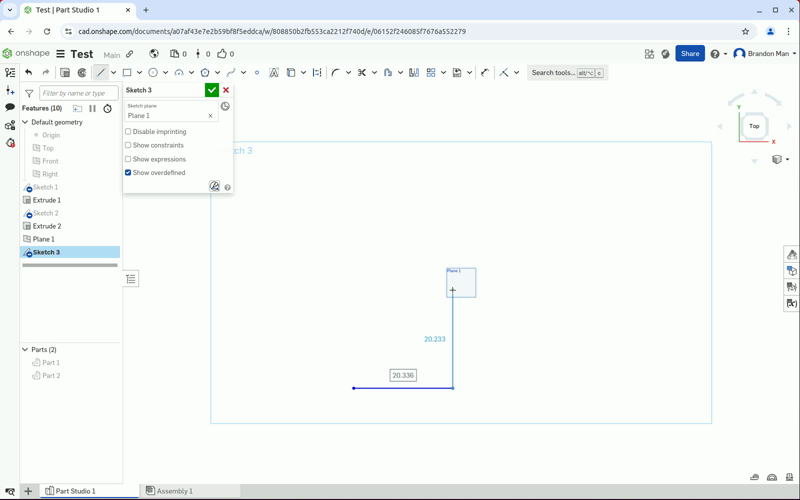
key_up(shift)
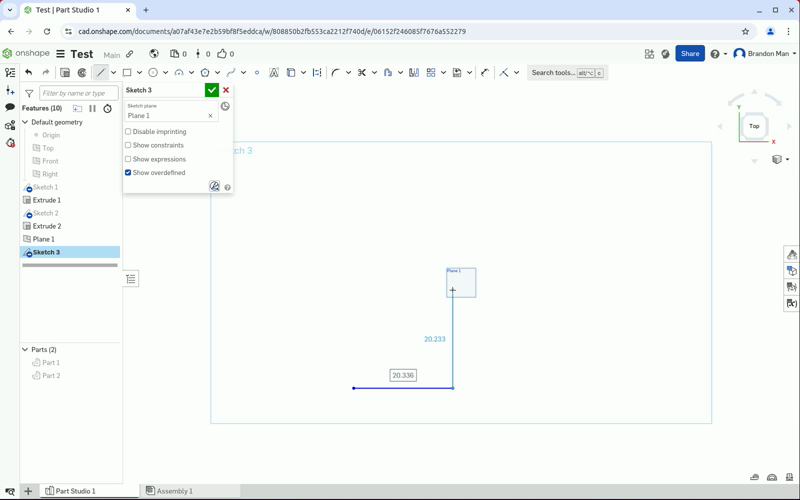
key_down(shift)
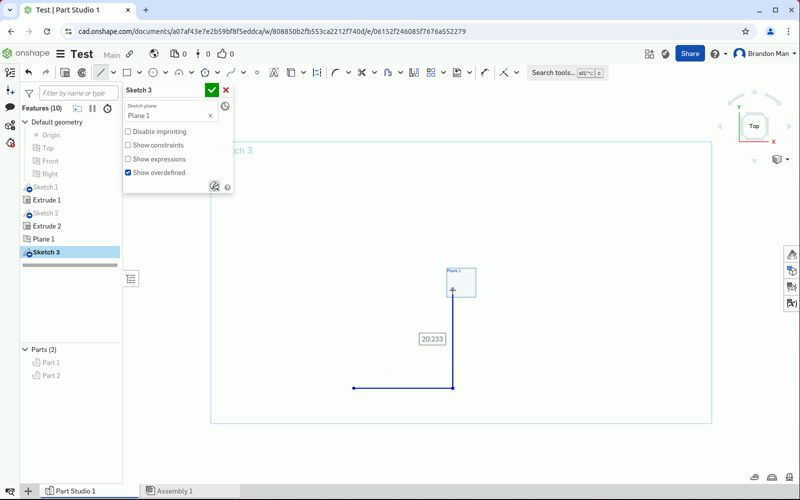
mouse_move(353, 289)
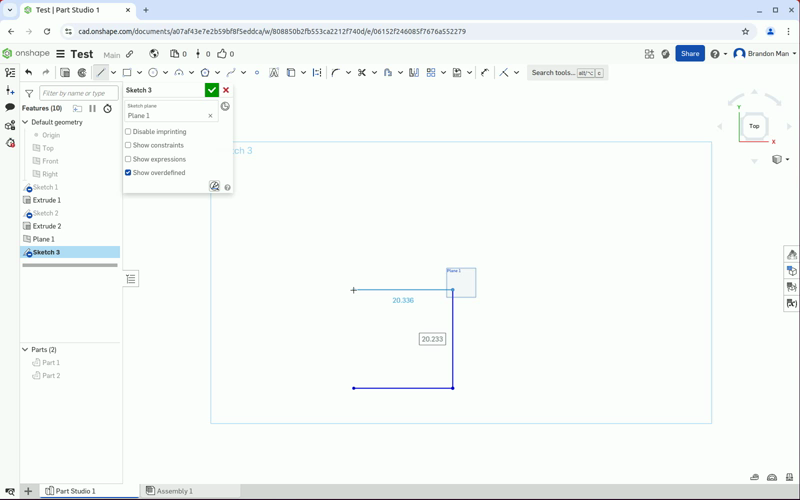
click(353, 289)
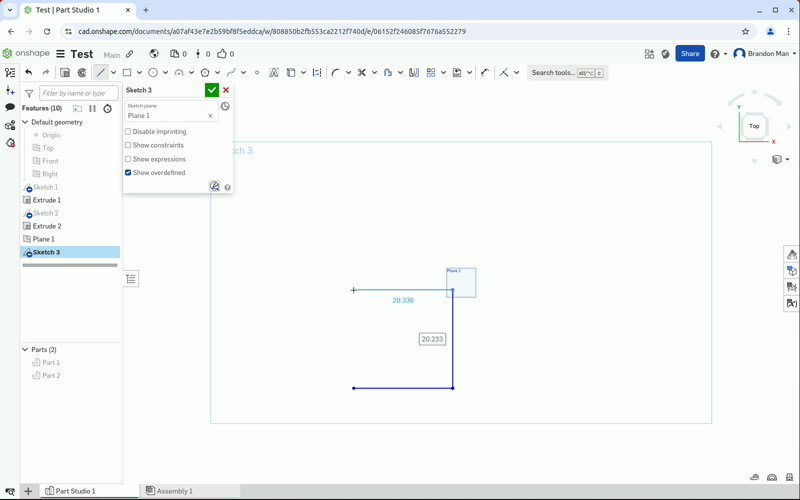
key_up(shift)
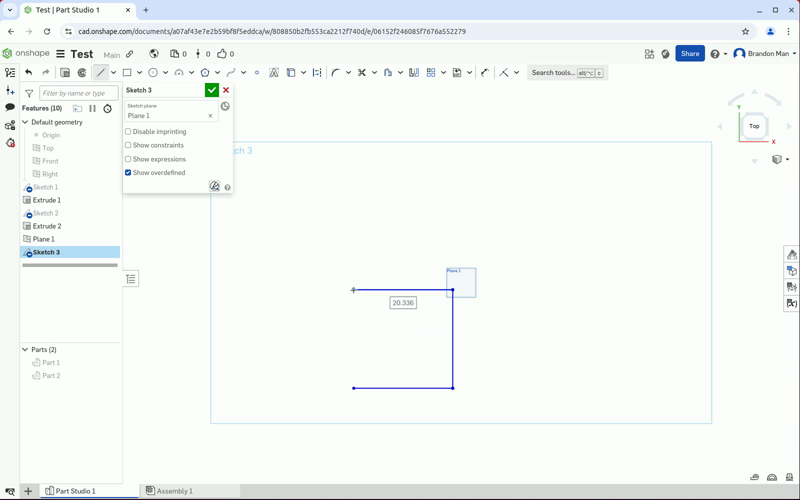
key_down(shift)
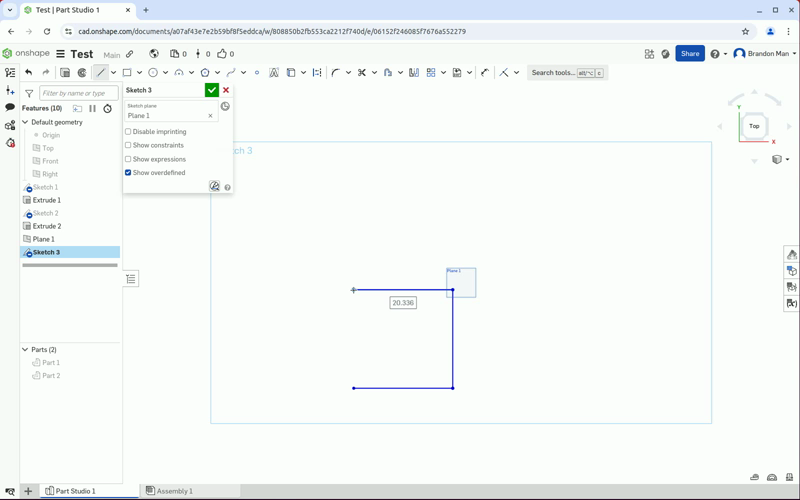
mouse_move(353, 388)
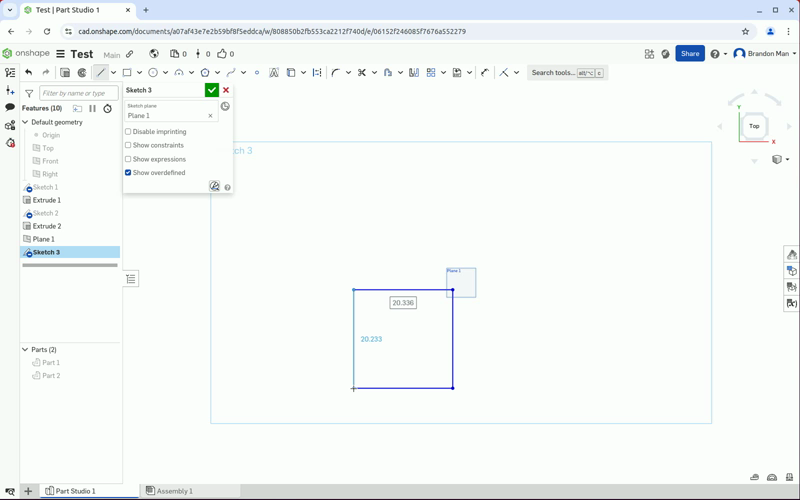
key_up(shift)
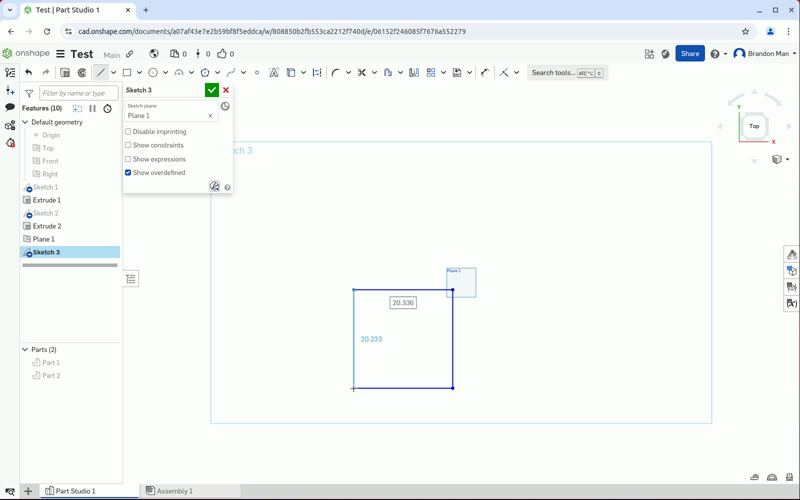
click(353, 388)
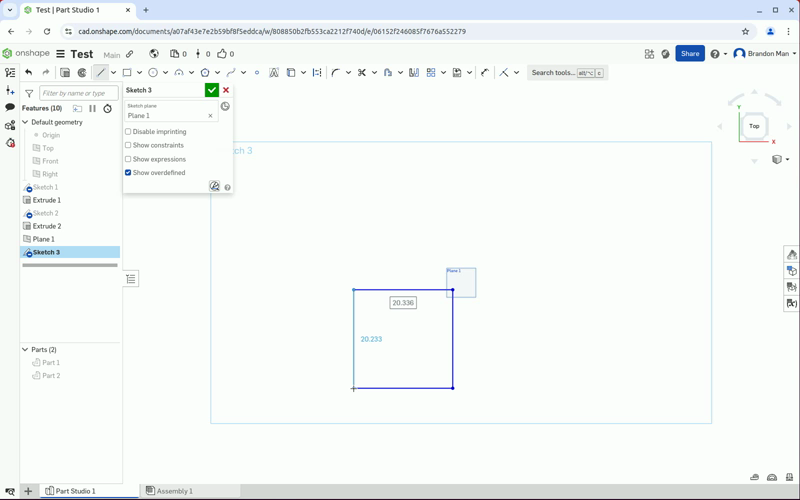
key(esc)
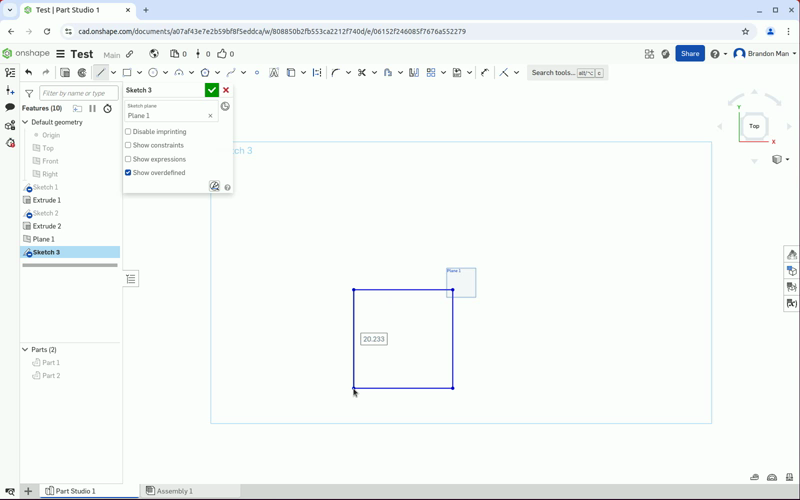
mouse_move(427, 364)
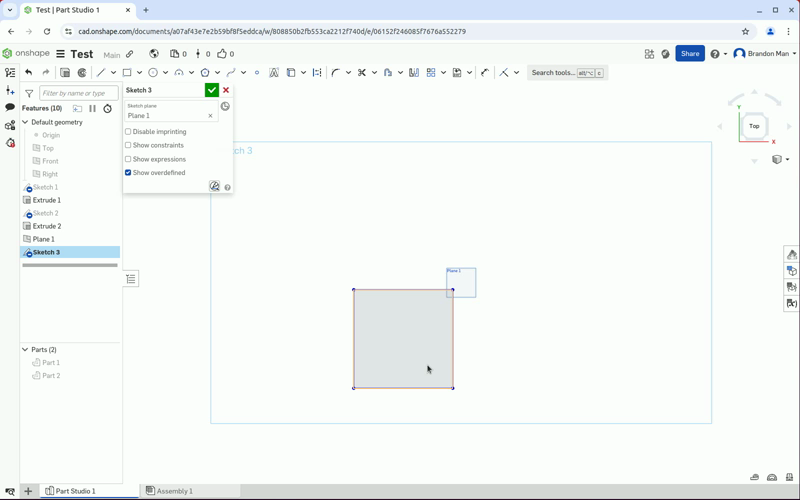
click(427, 364)
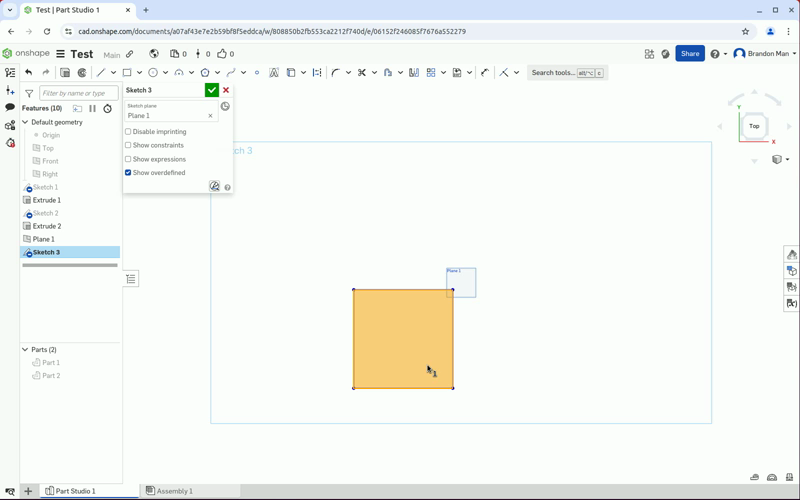
mouse_move(73, 352)
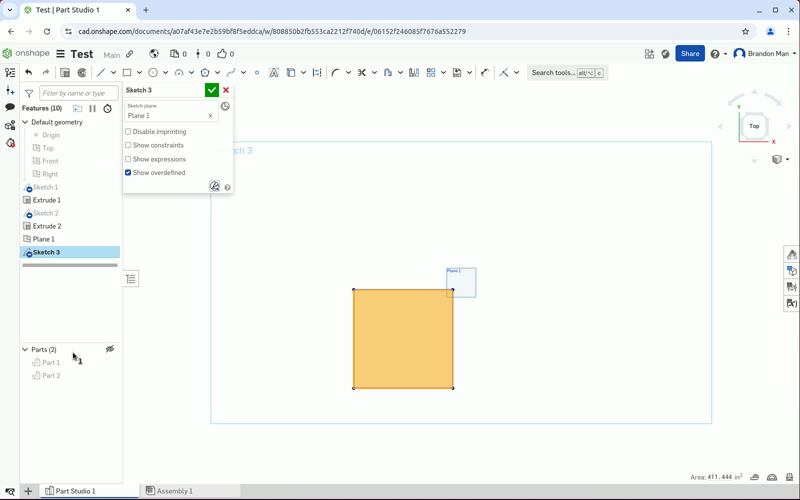
key(shift+y)
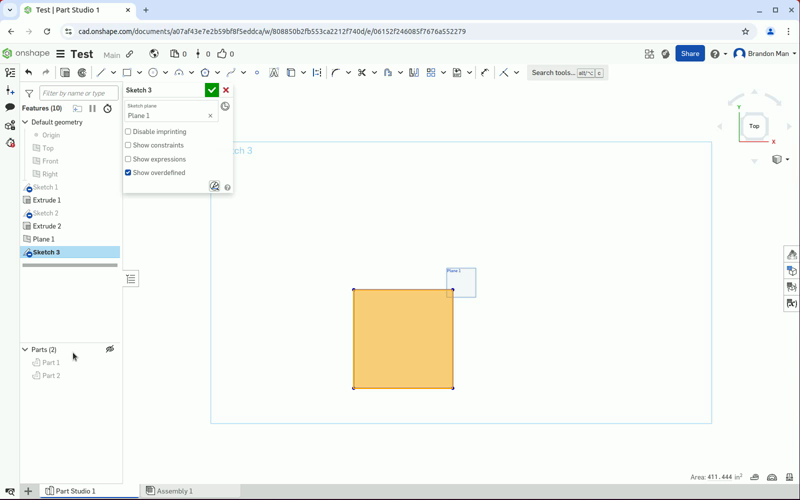
key(shift+e)
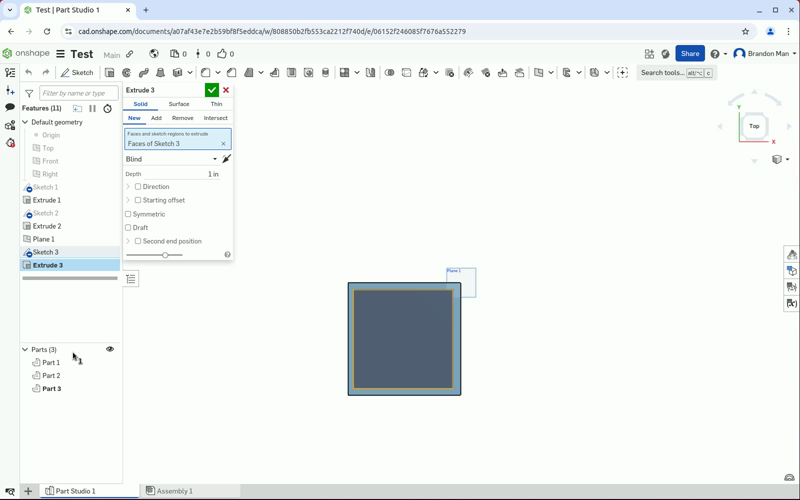
mouse_move(143, 106)
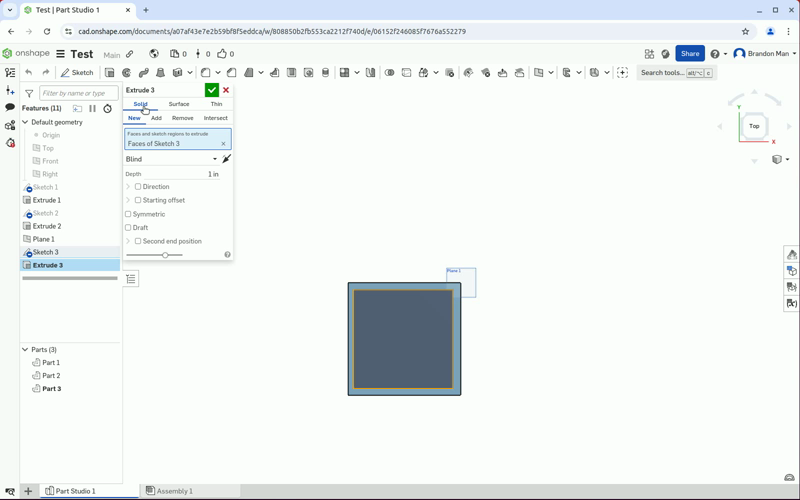
click(143, 106)
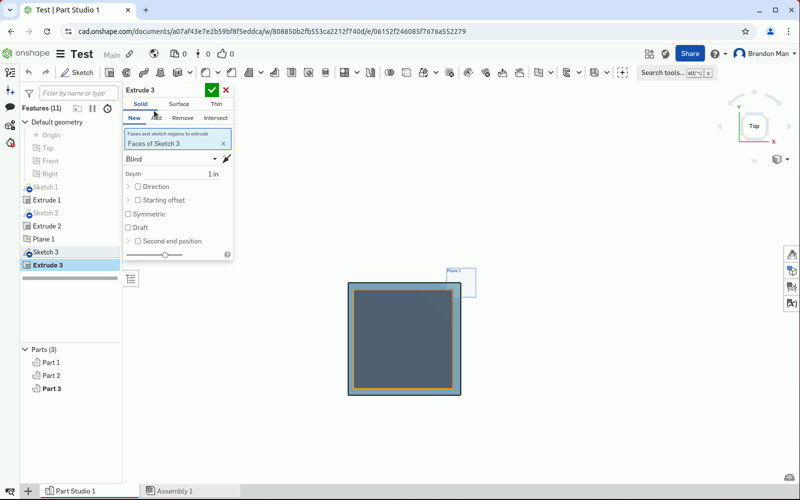
mouse_move(186, 120)
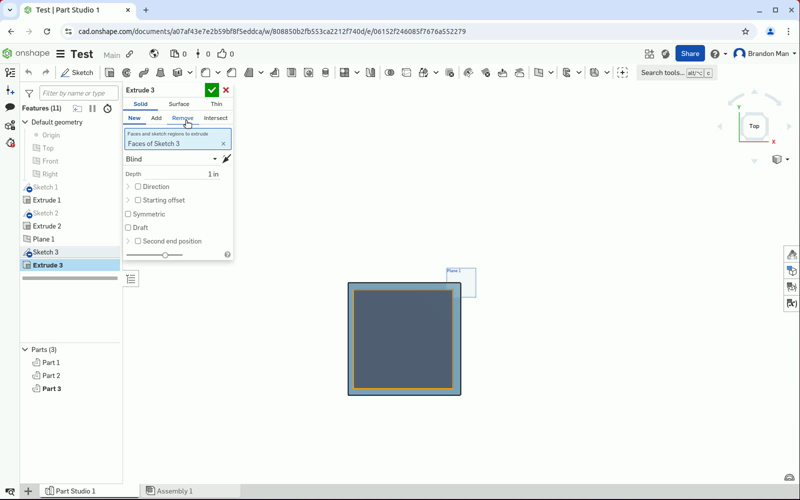
click(186, 120)
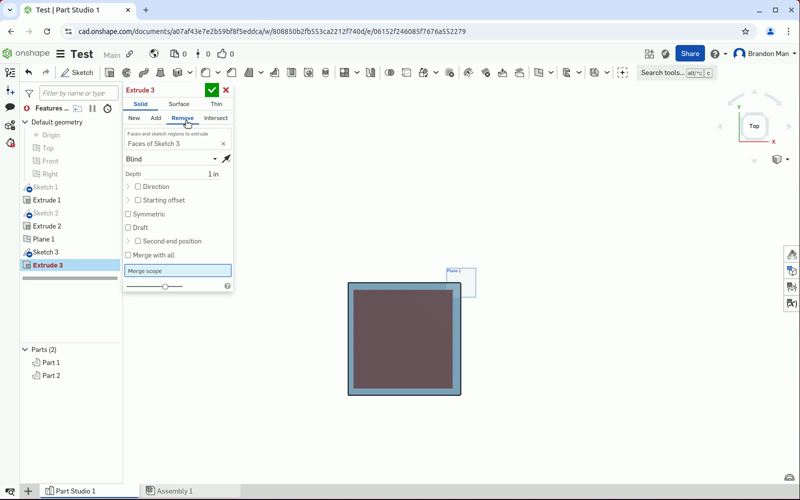
key(tab, 4)
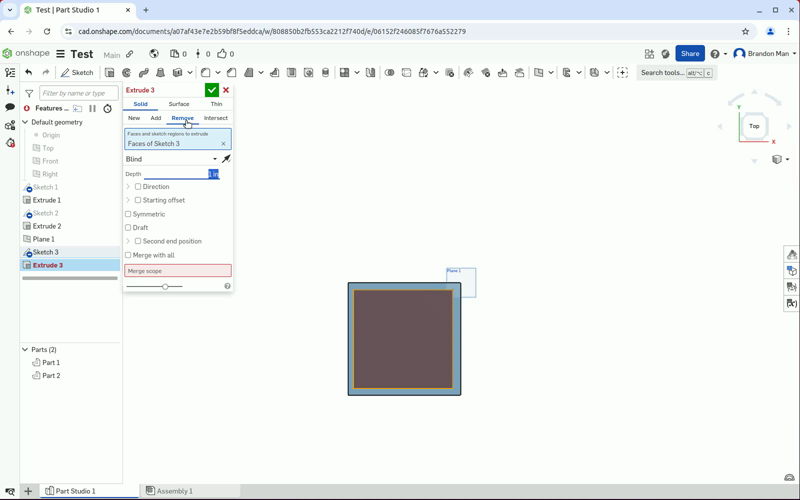
text(18.053)
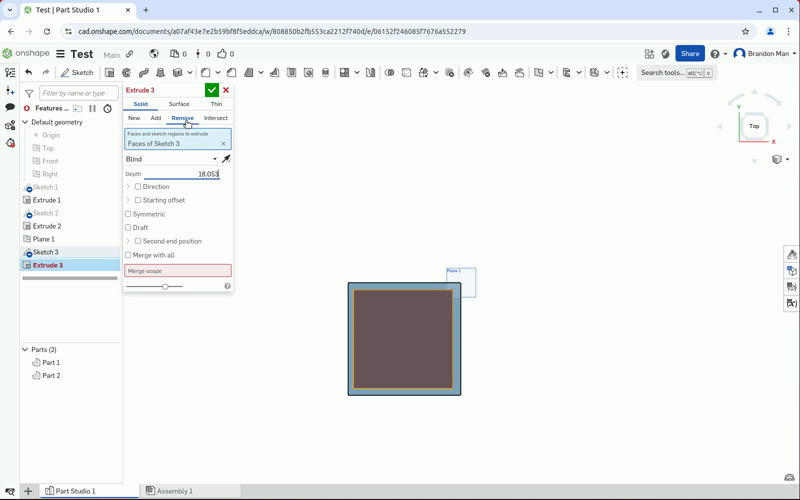
key(tab, 6)
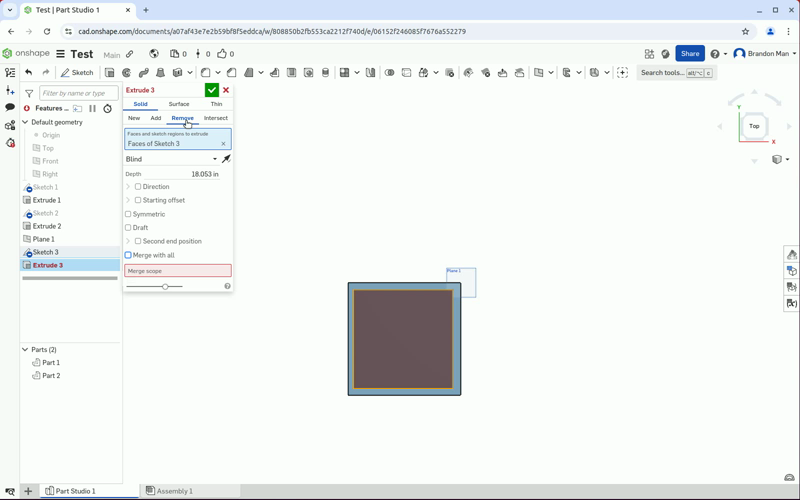
key(space)
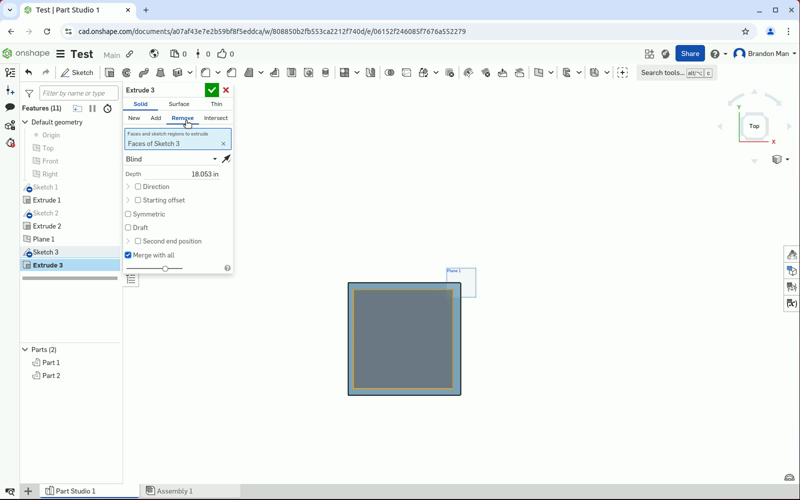
key(enter)
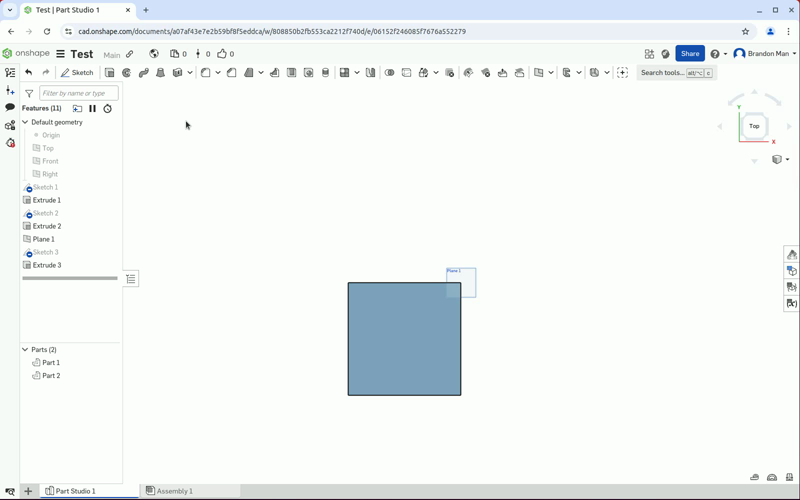
key(shift+h)
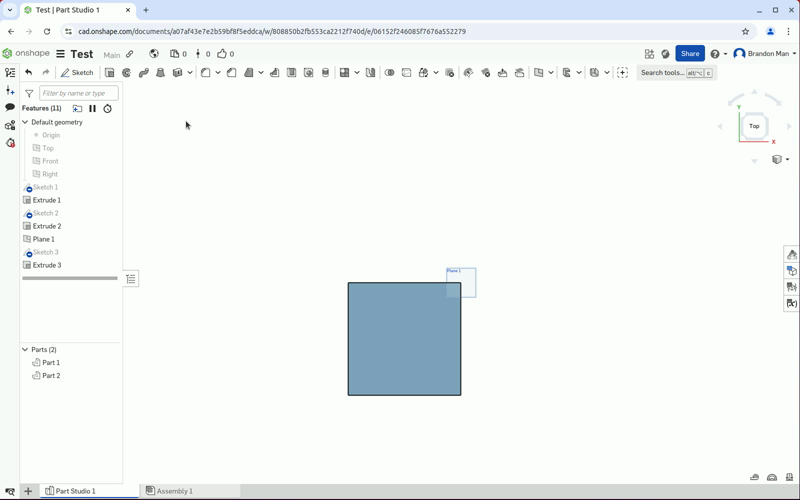
key(shift+h)
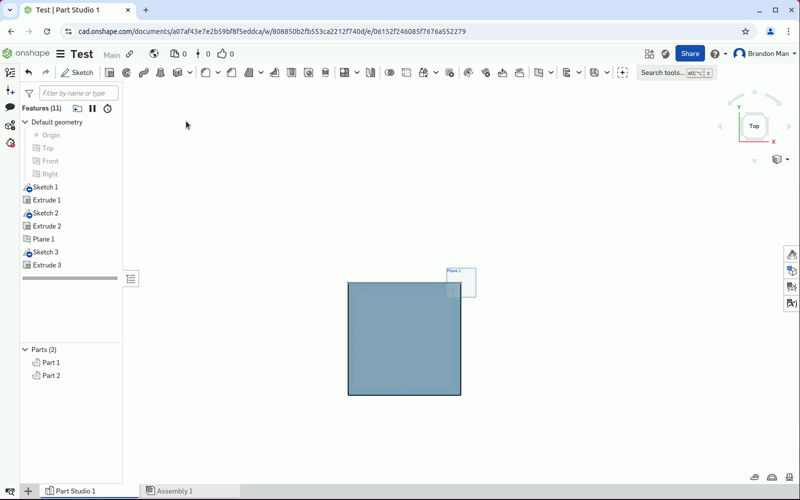
key(shift+7)
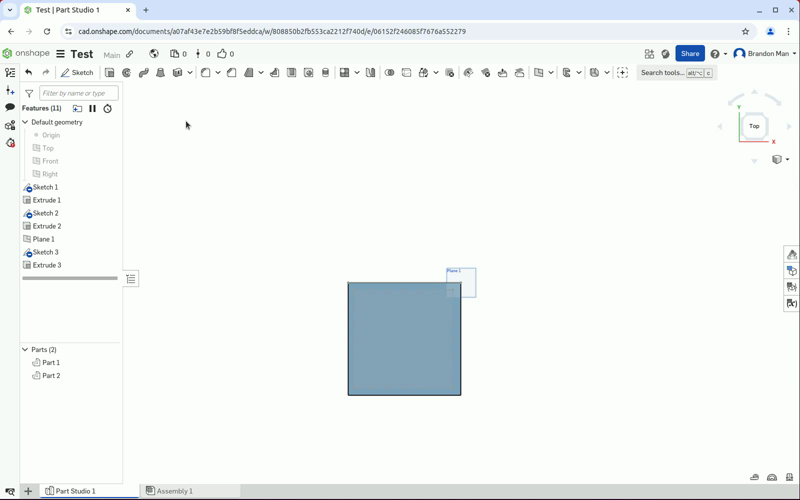
key(up, 3)
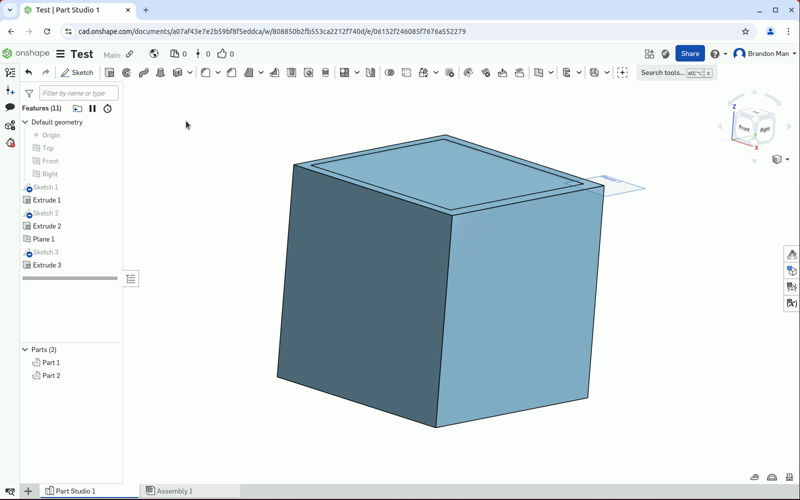
key(left, 3)
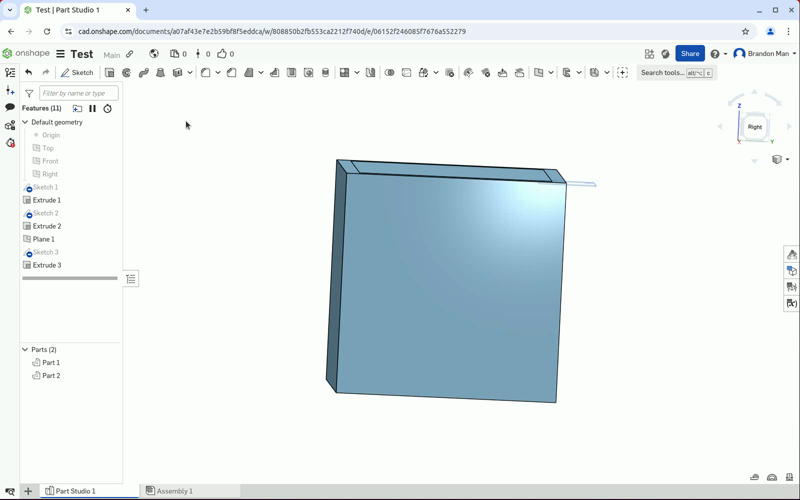
key(right, 3)
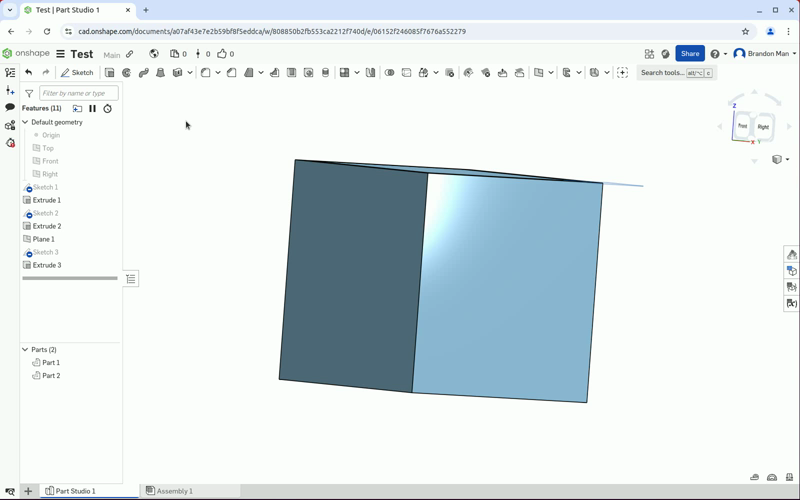
key(down, 3)
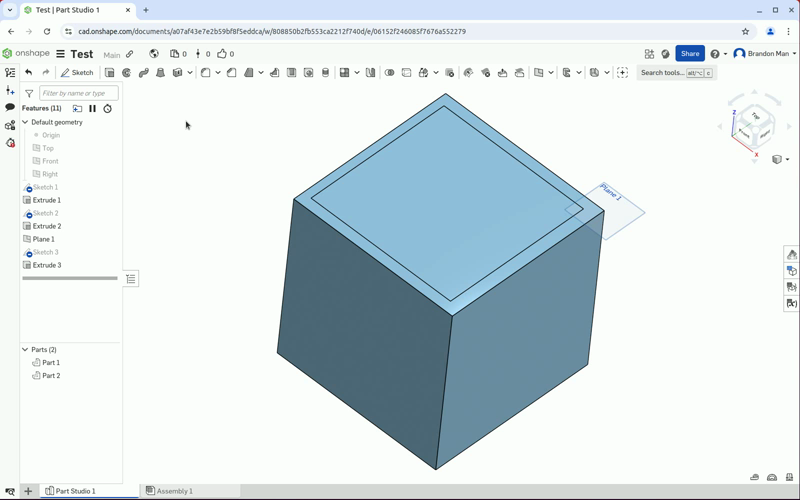
mouse_move(73, 189)
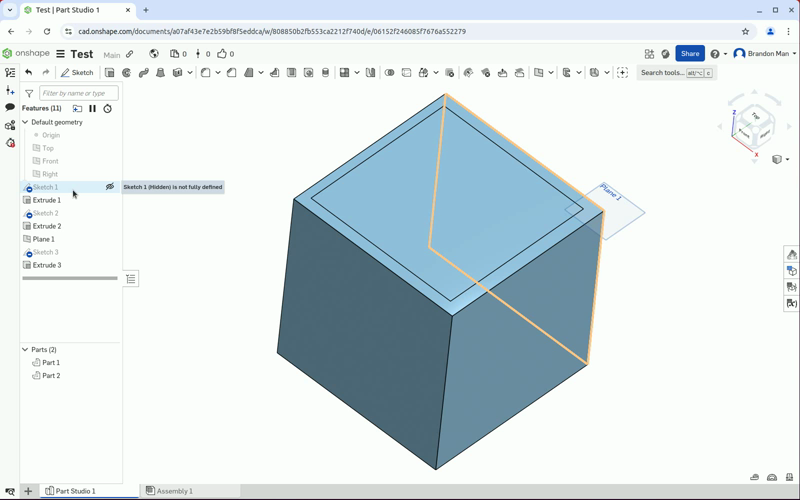
click(73, 189)